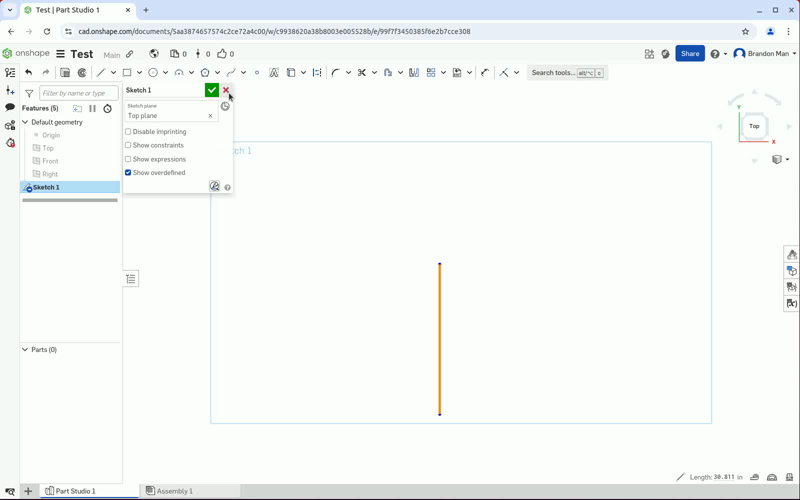
key(shift+h)
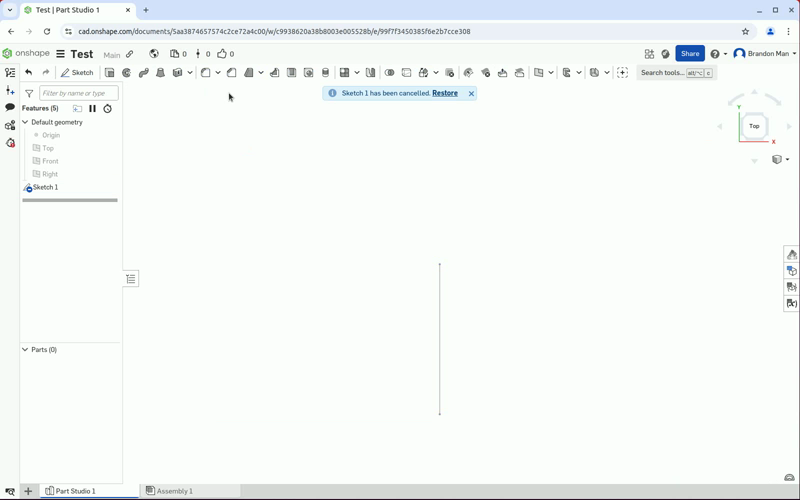
key(shift+s)
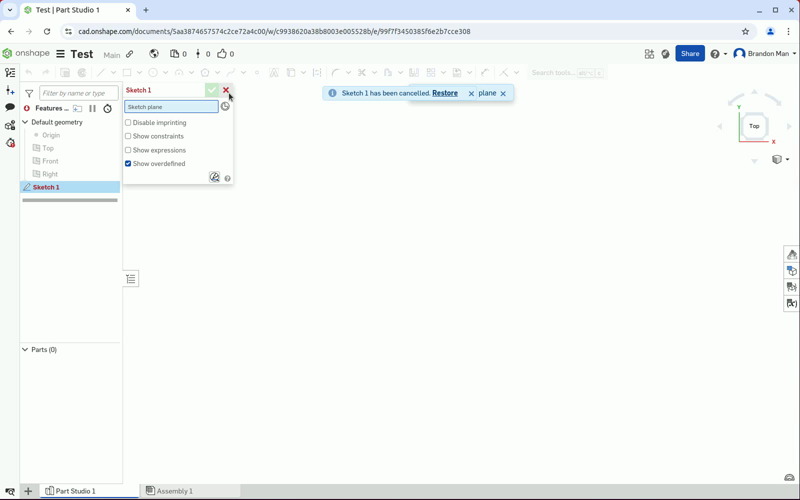
mouse_move(73, 150)
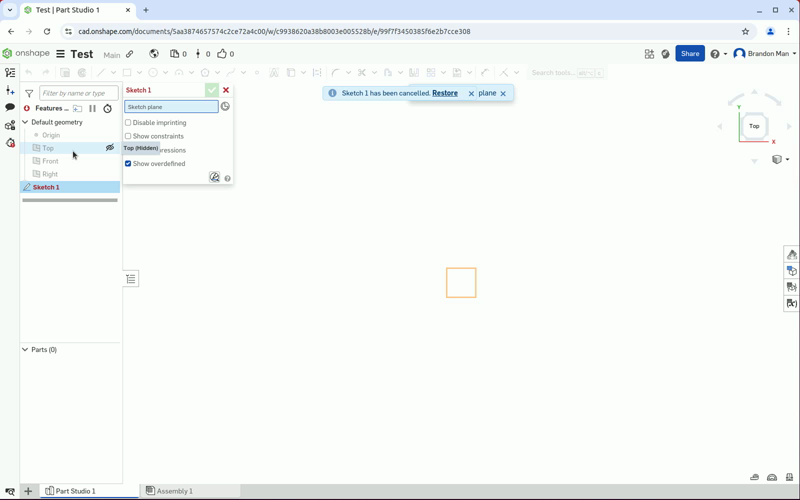
click(73, 150)
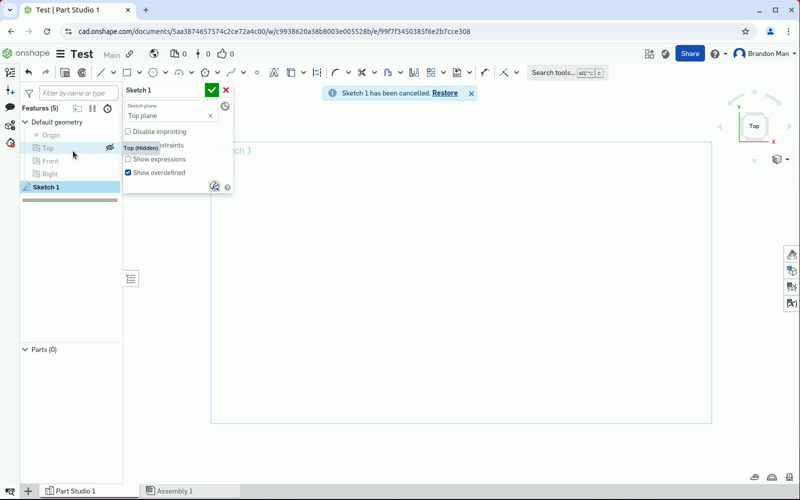
mouse_move(73, 352)
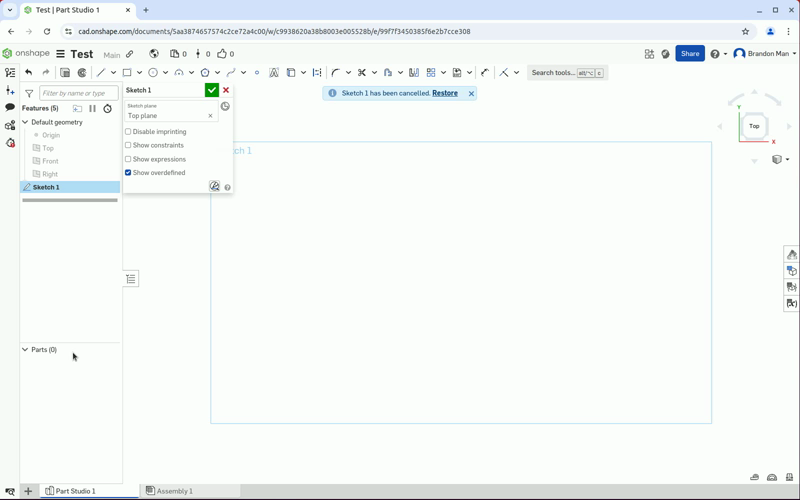
key(y)
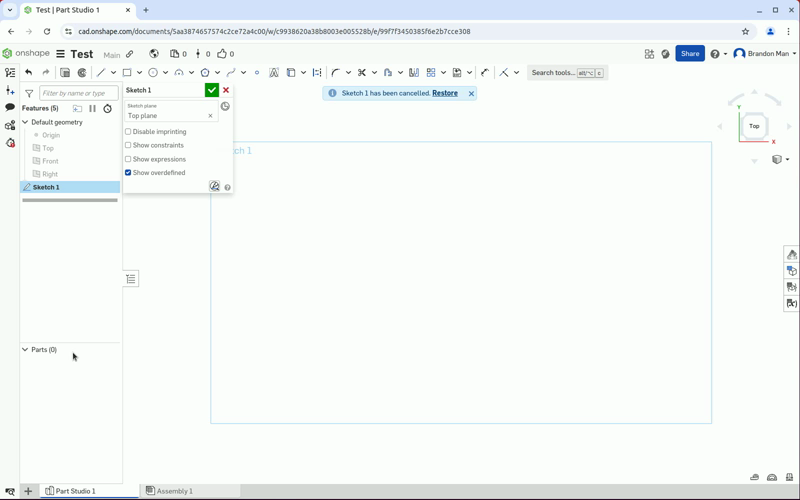
key(l)
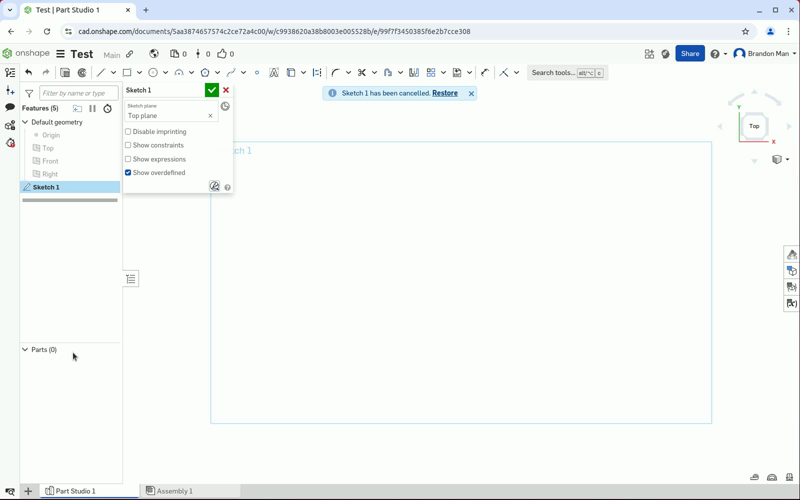
key_down(shift)
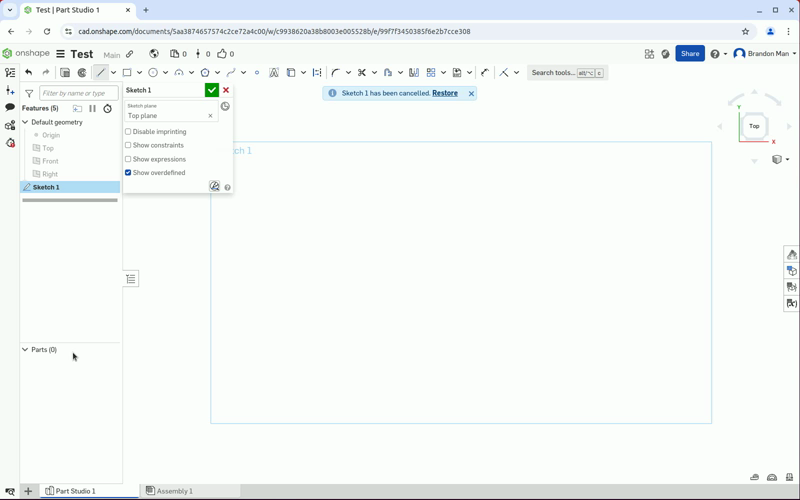
mouse_move(348, 209)
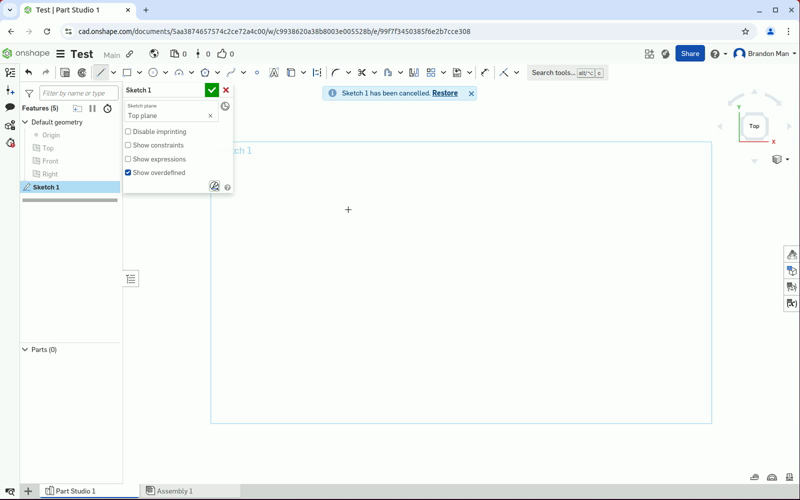
click(348, 209)
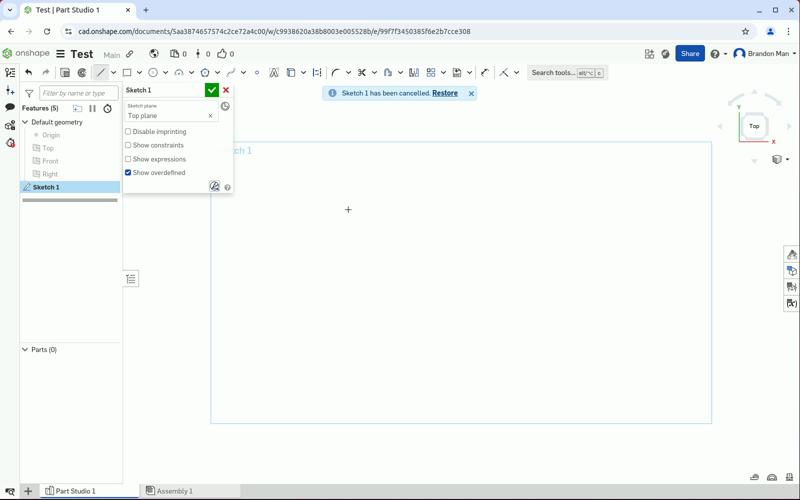
key_up(shift)
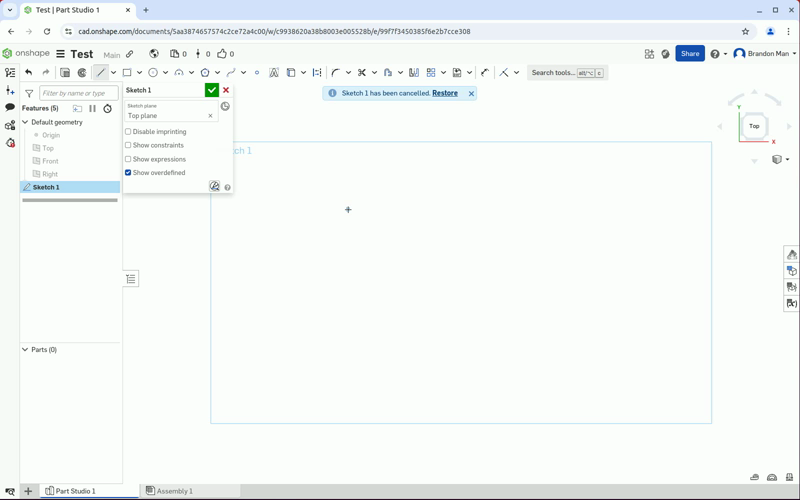
key_down(shift)
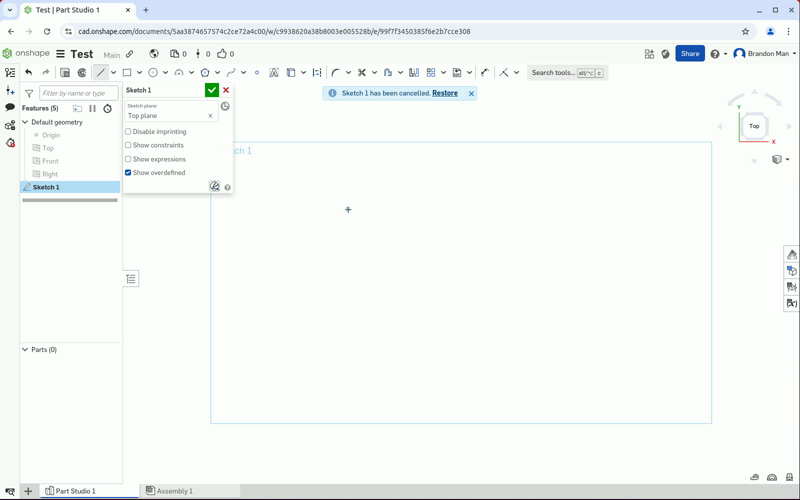
mouse_move(430, 209)
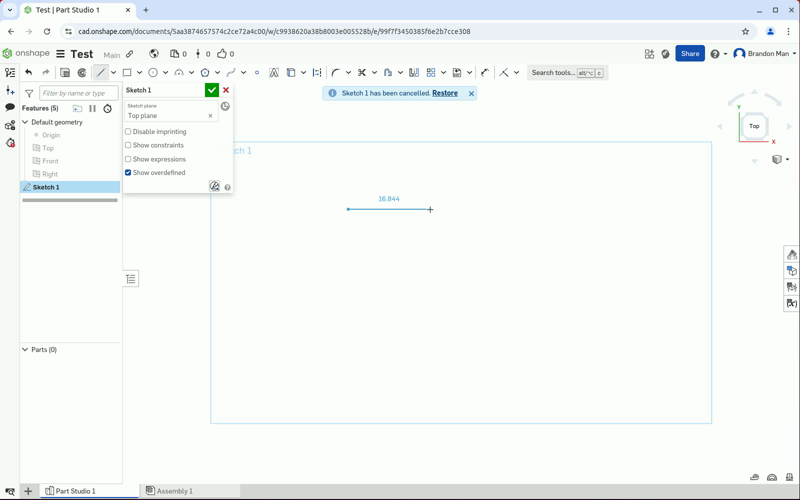
click(430, 209)
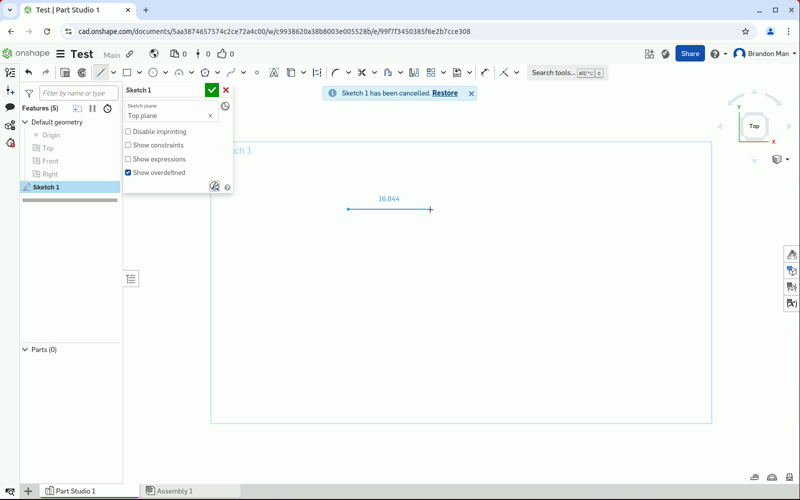
key_up(shift)
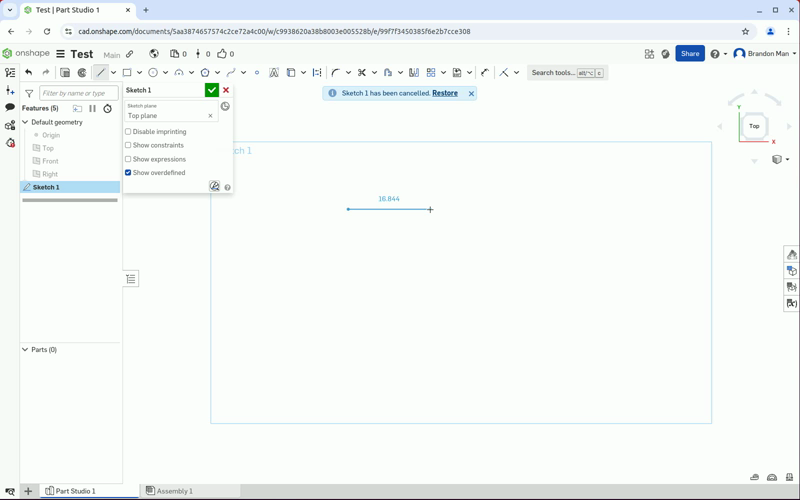
key_down(shift)
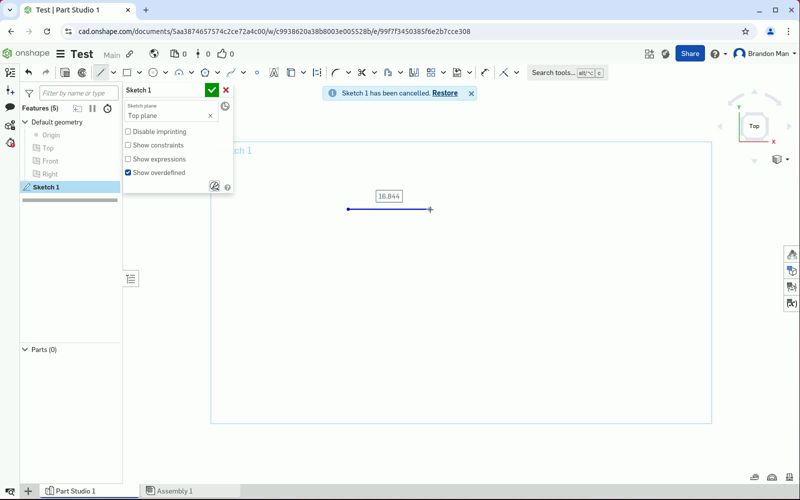
mouse_move(460, 209)
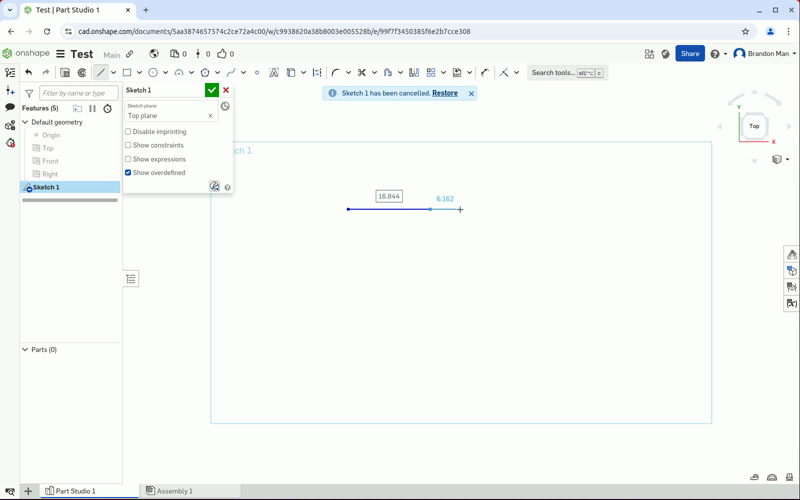
mouse_move(430, 189)
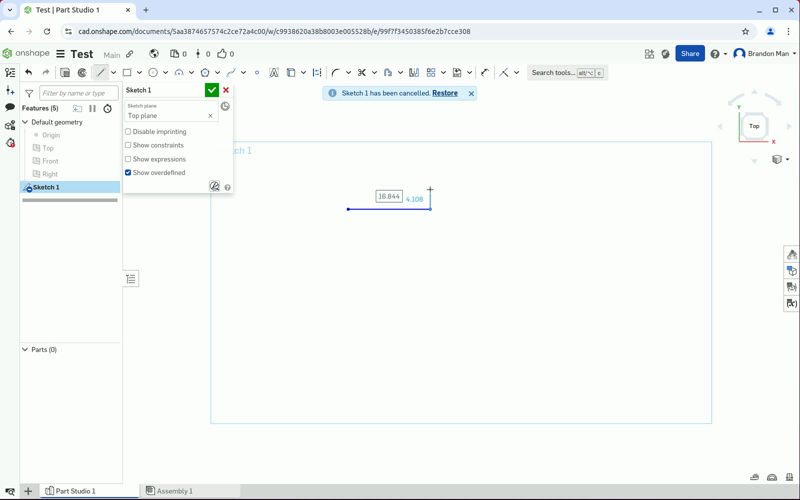
click(430, 189)
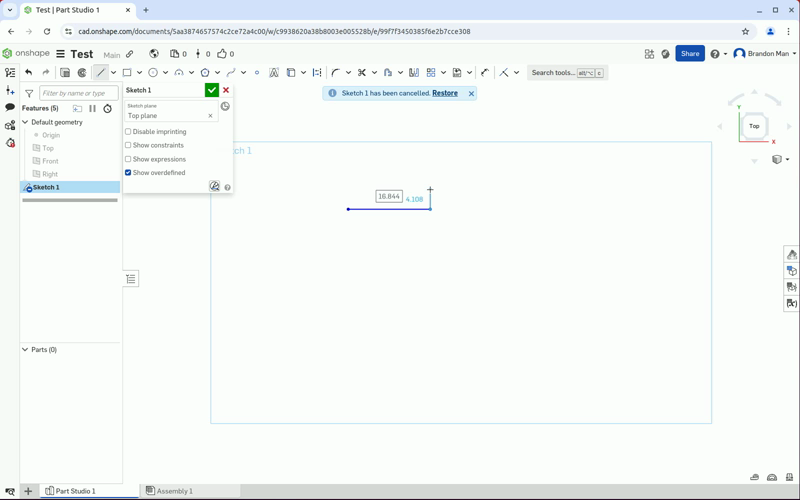
key_up(shift)
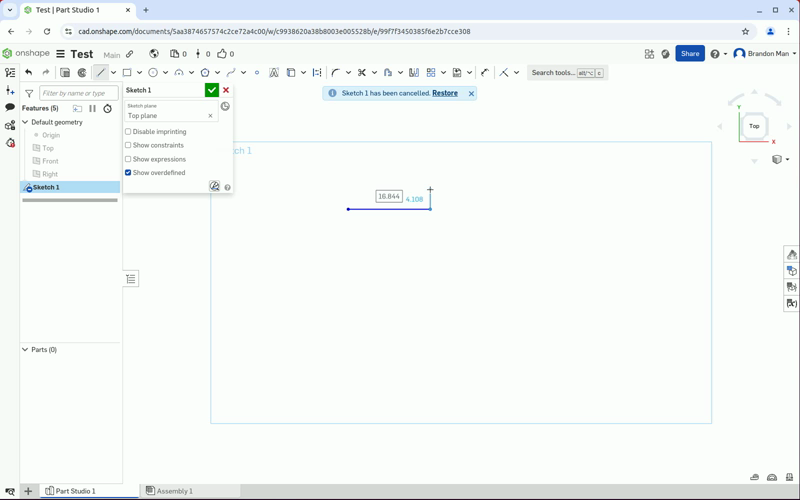
key_down(shift)
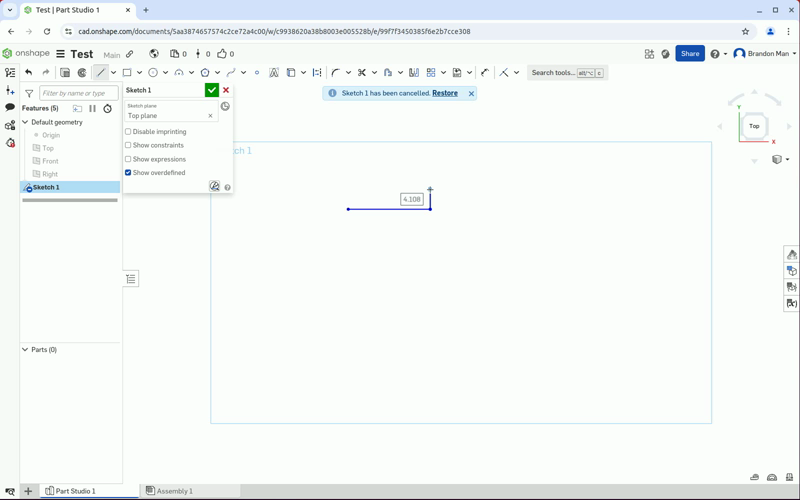
mouse_move(460, 189)
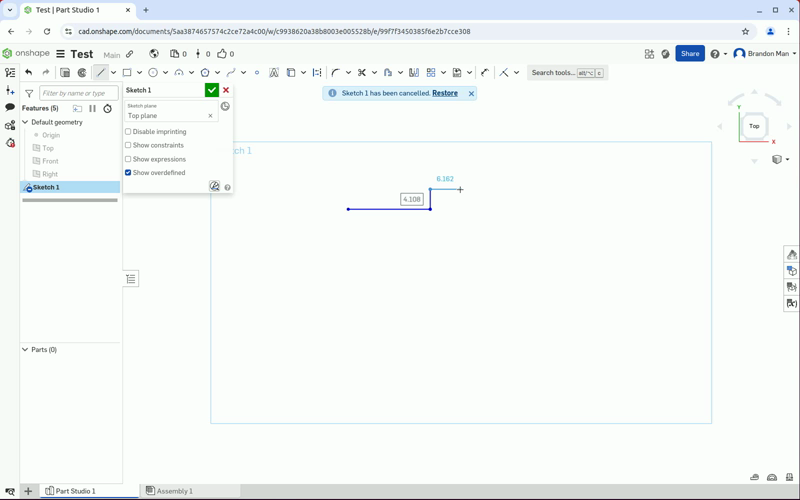
mouse_move(427, 189)
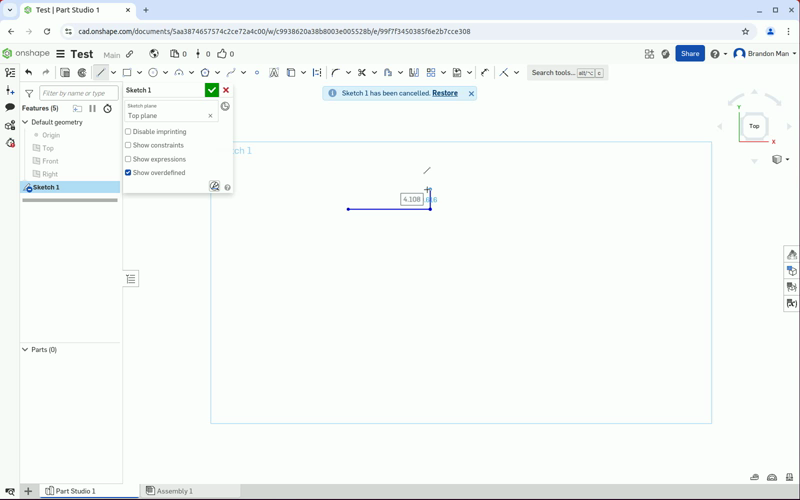
scroll(6)
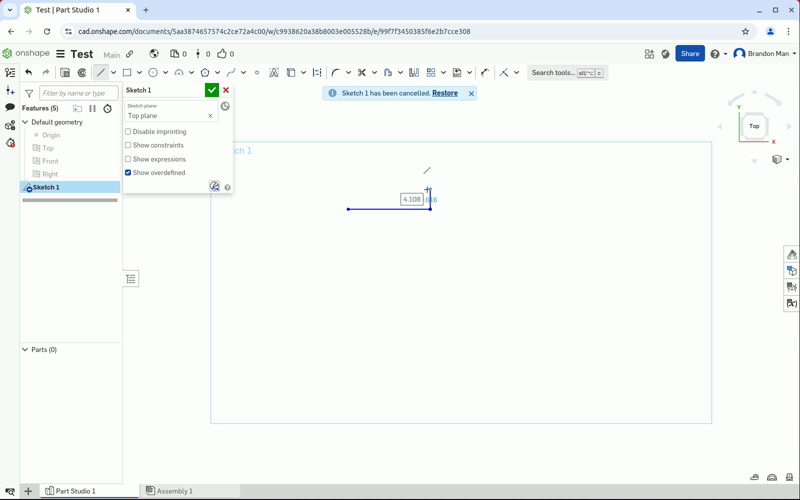
scroll(6)
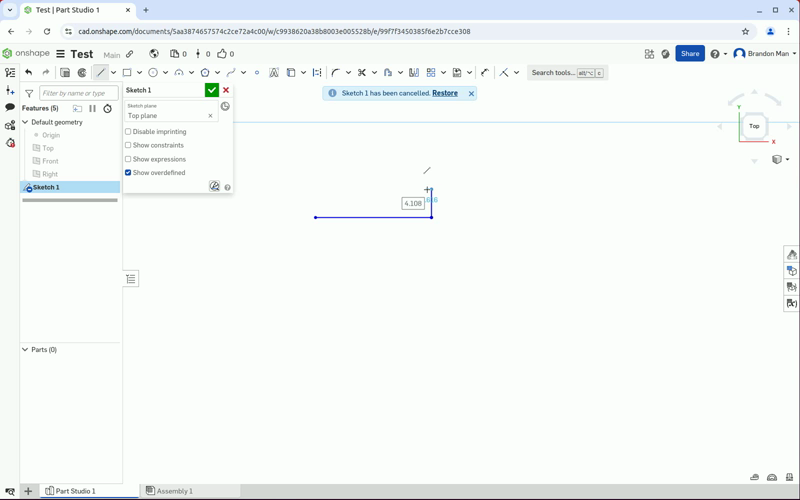
scroll(6)
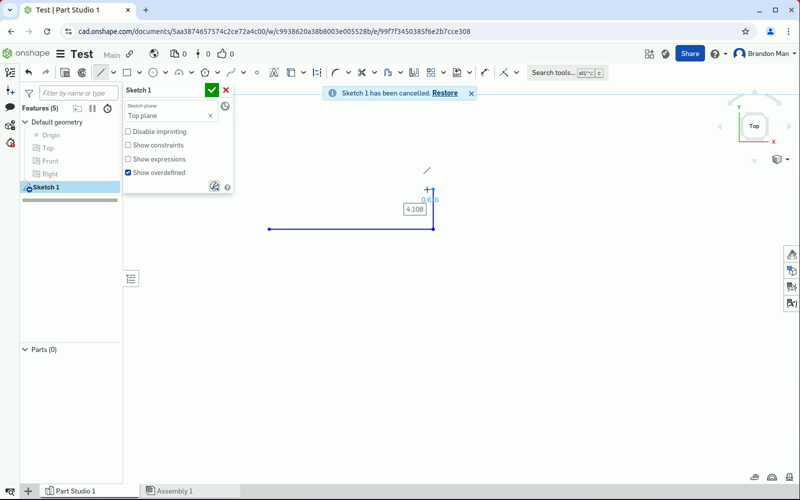
scroll(6)
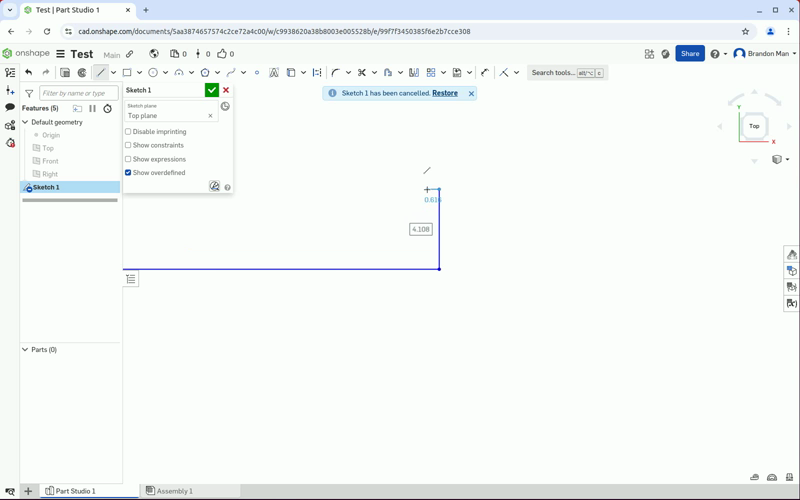
scroll(6)
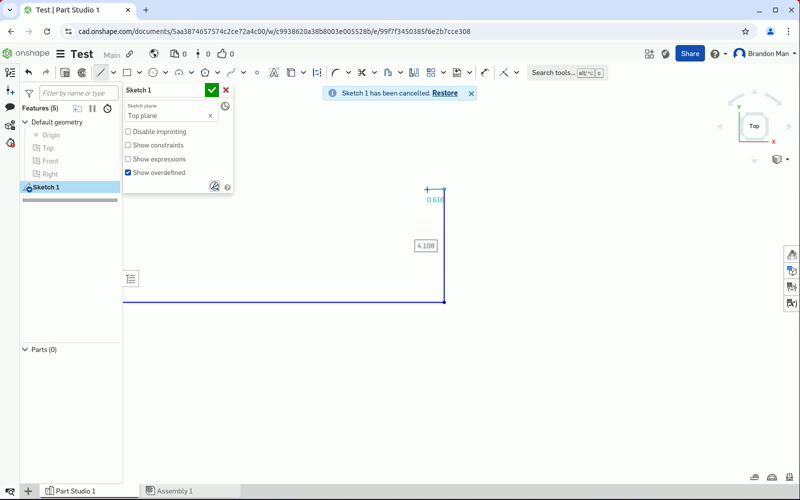
scroll(6)
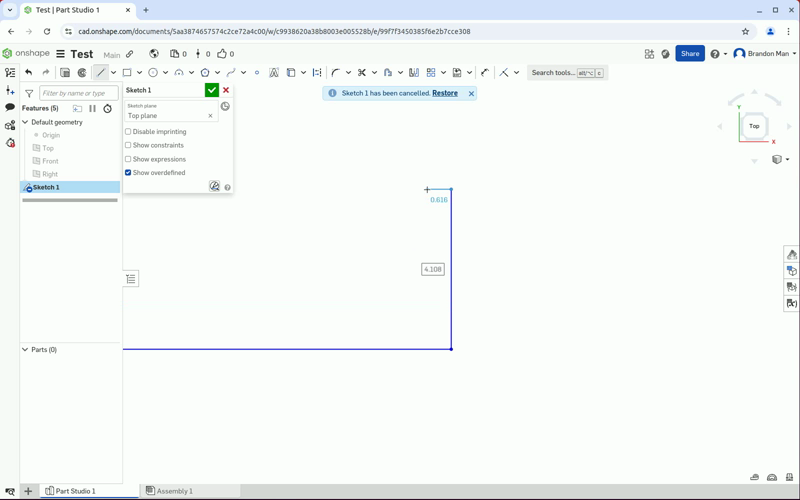
scroll(6)
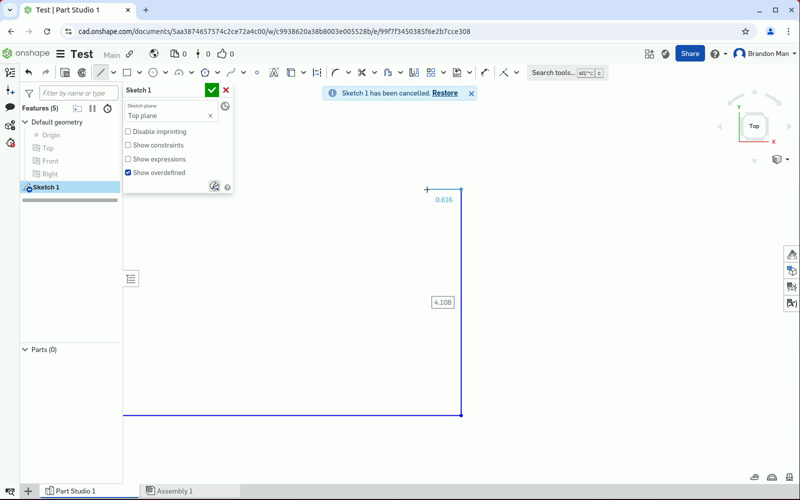
click(427, 189)
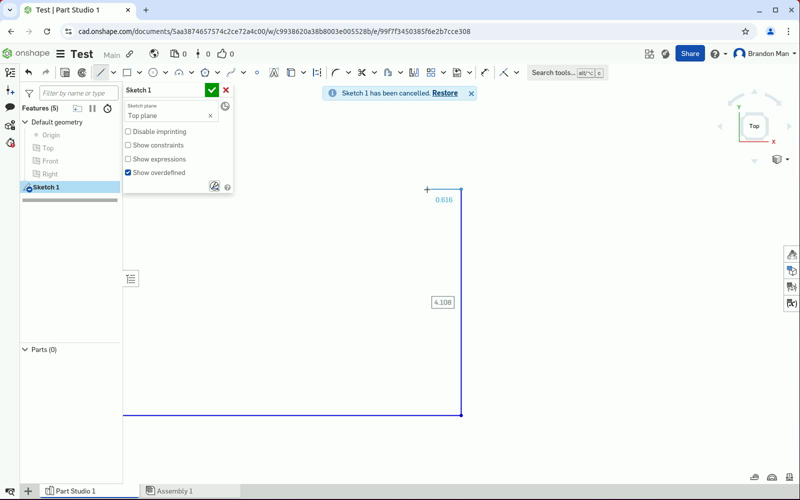
scroll(-6)
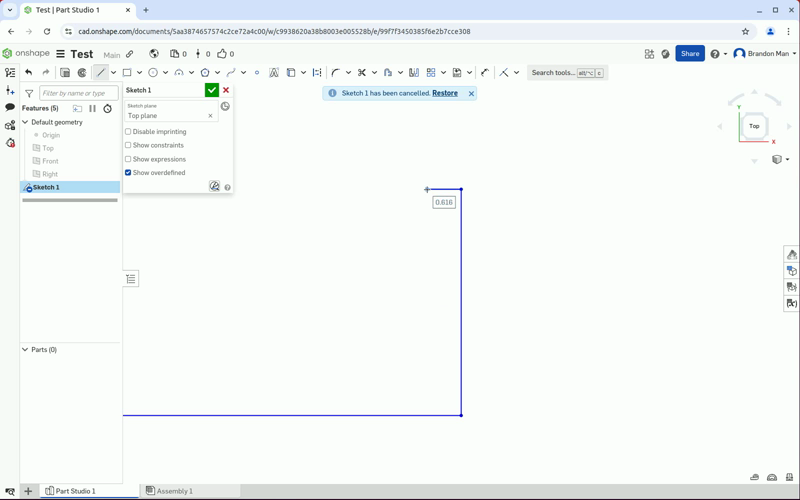
scroll(-6)
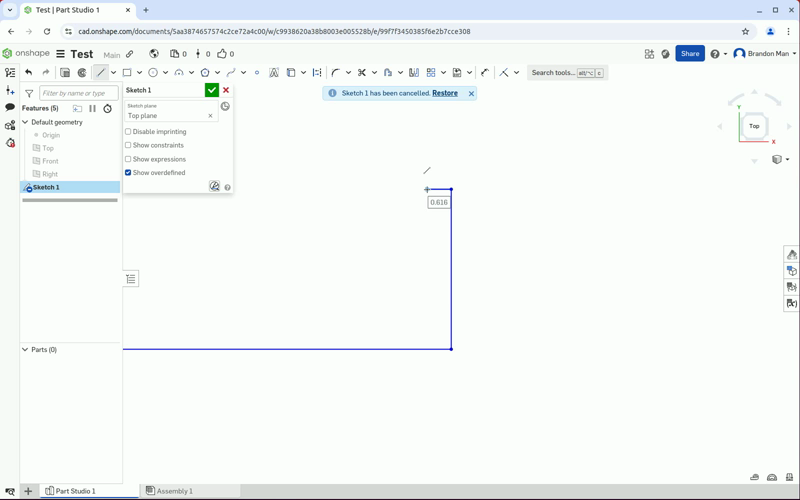
scroll(-6)
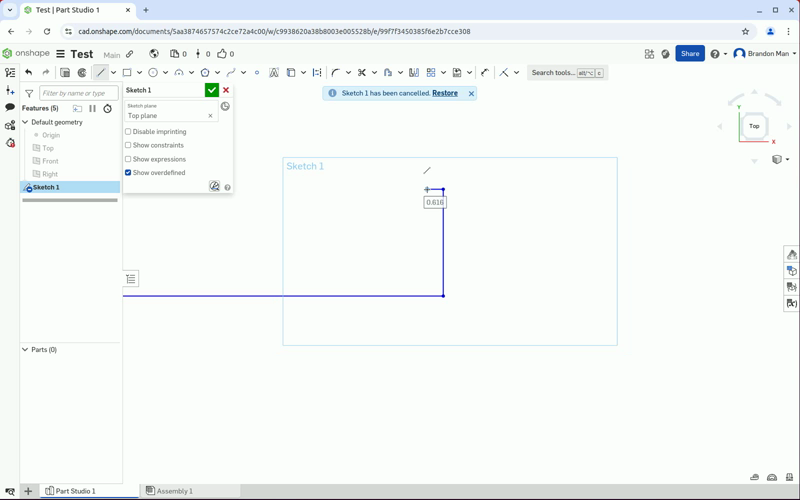
scroll(-6)
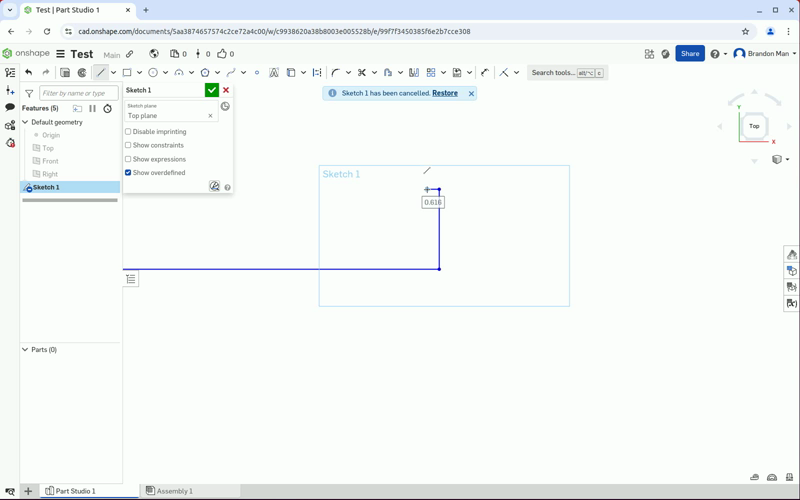
scroll(-6)
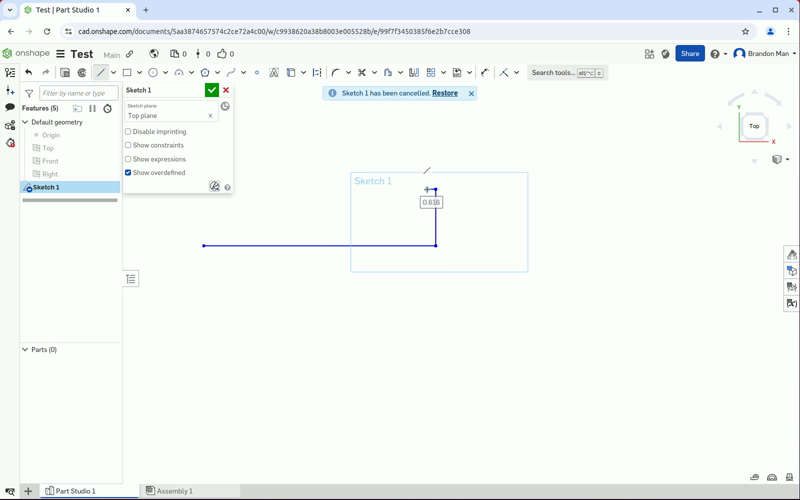
scroll(-6)
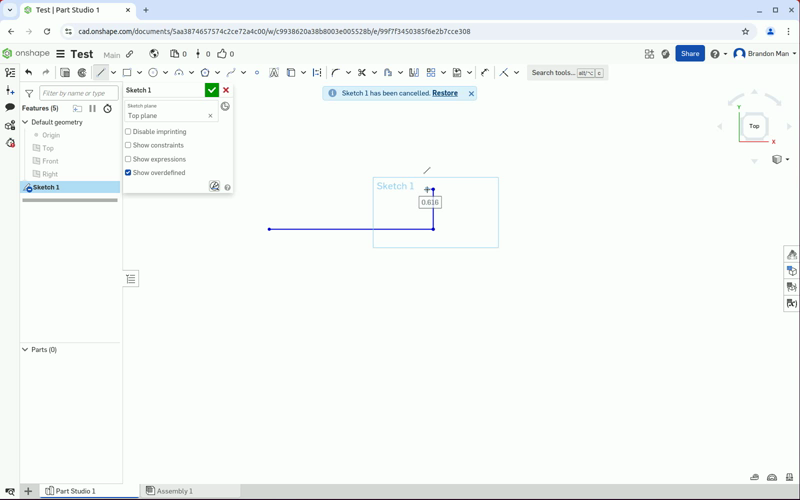
scroll(-6)
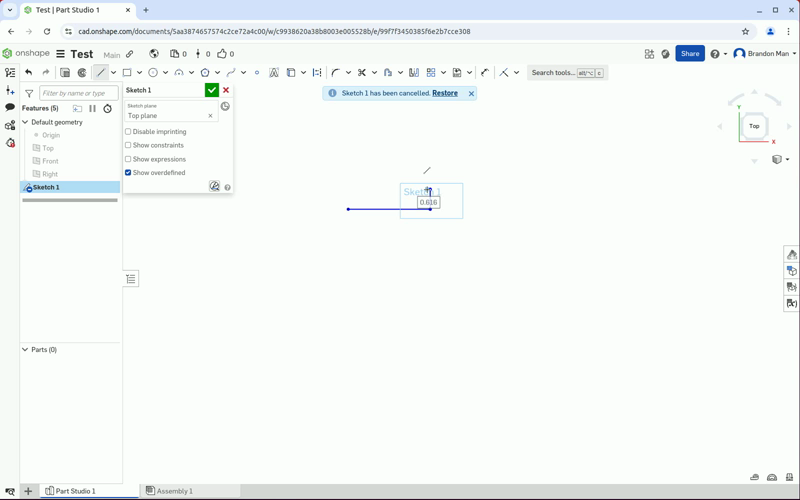
key_up(shift)
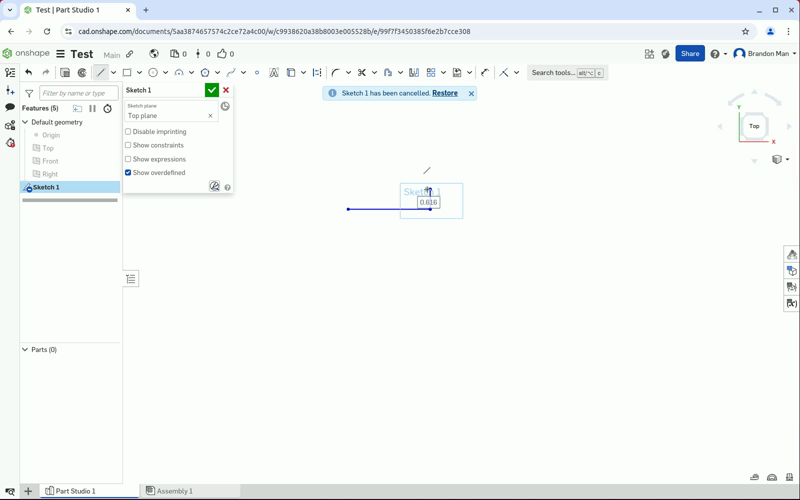
key_down(shift)
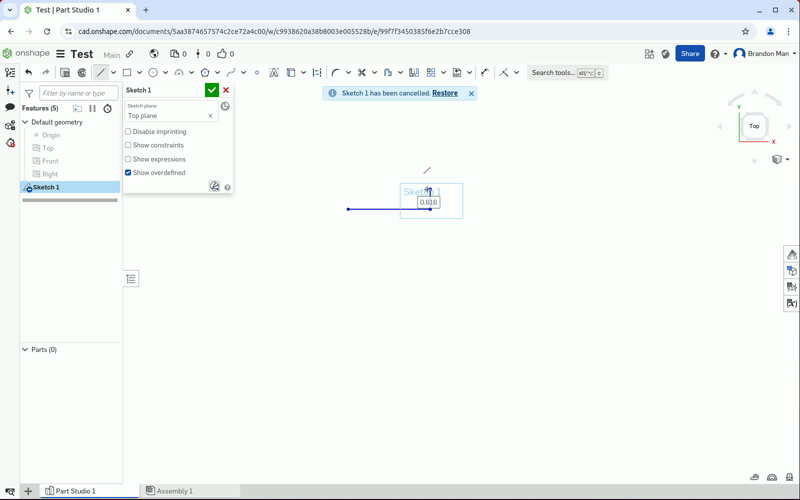
mouse_move(457, 189)
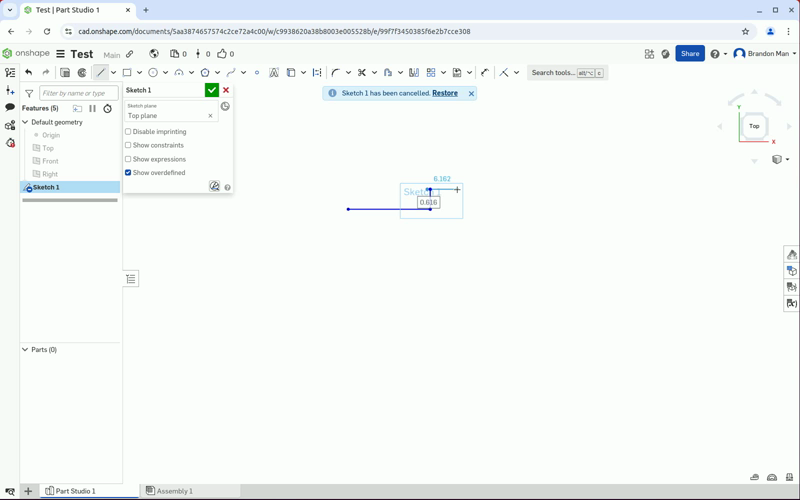
mouse_move(427, 205)
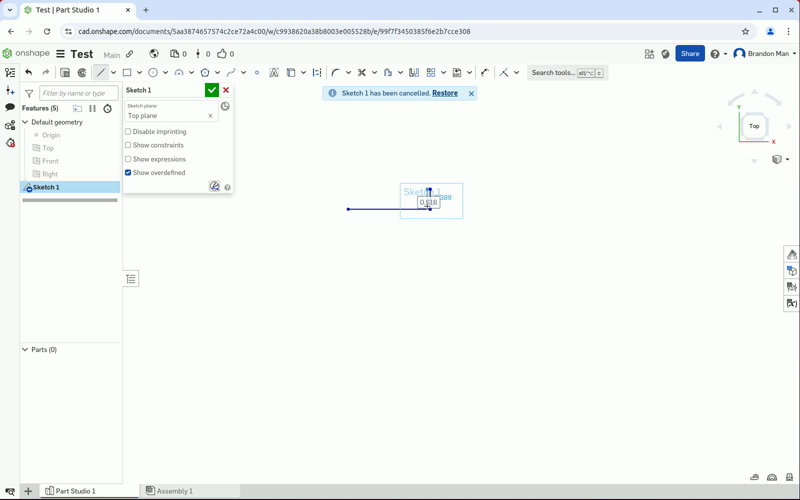
click(427, 205)
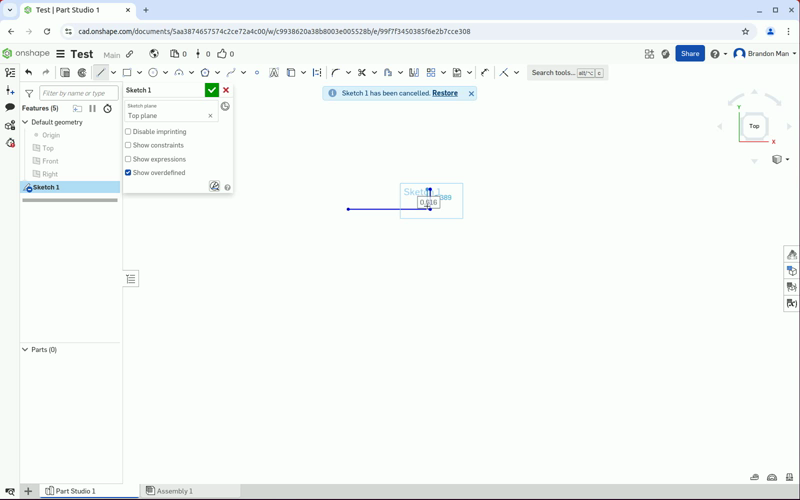
key_up(shift)
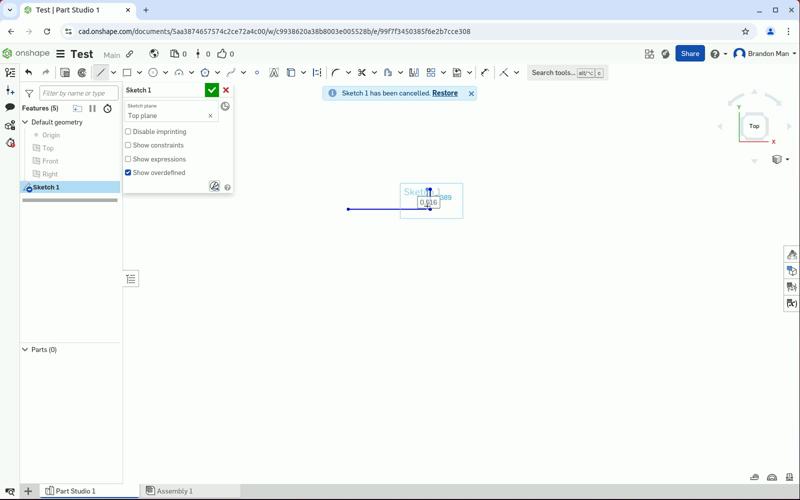
key_down(shift)
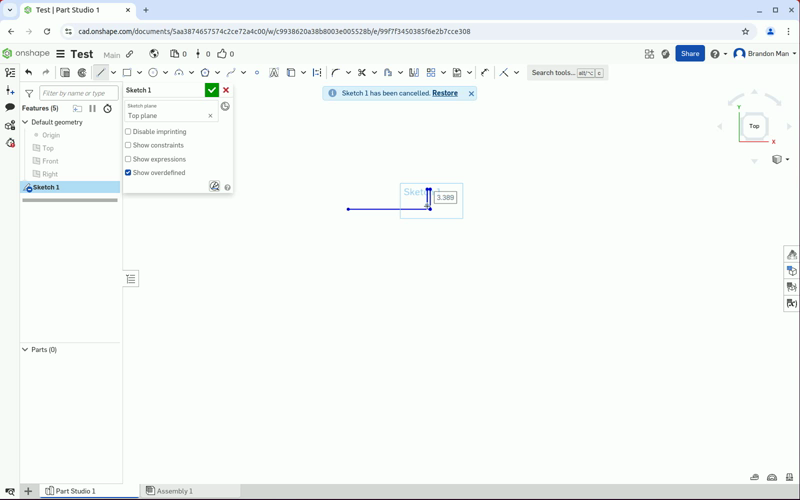
mouse_move(351, 205)
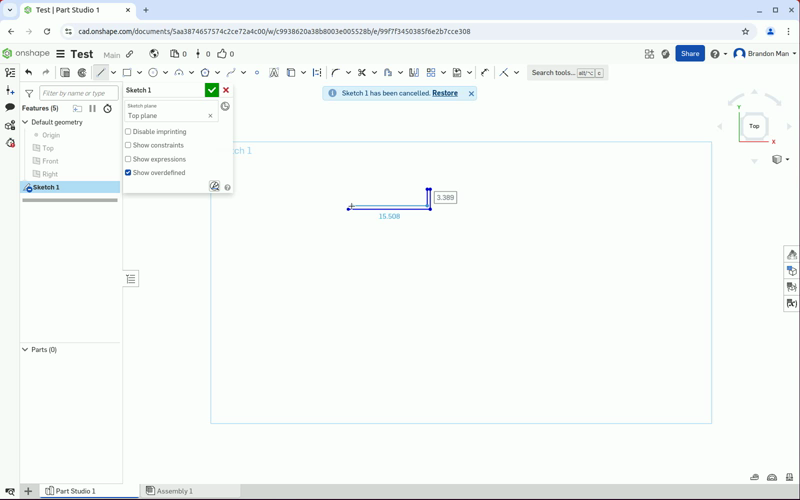
click(351, 205)
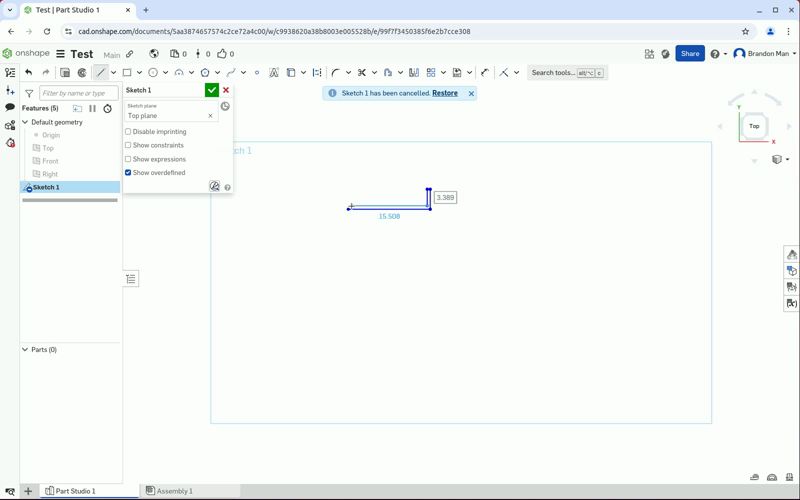
key_up(shift)
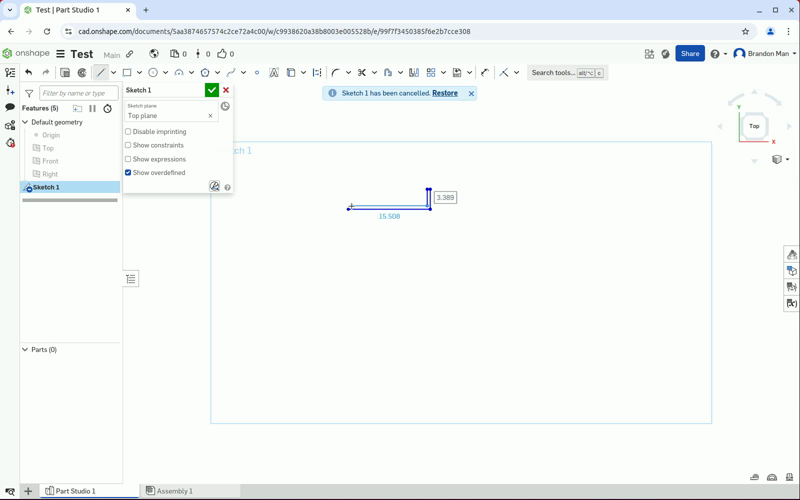
key_down(shift)
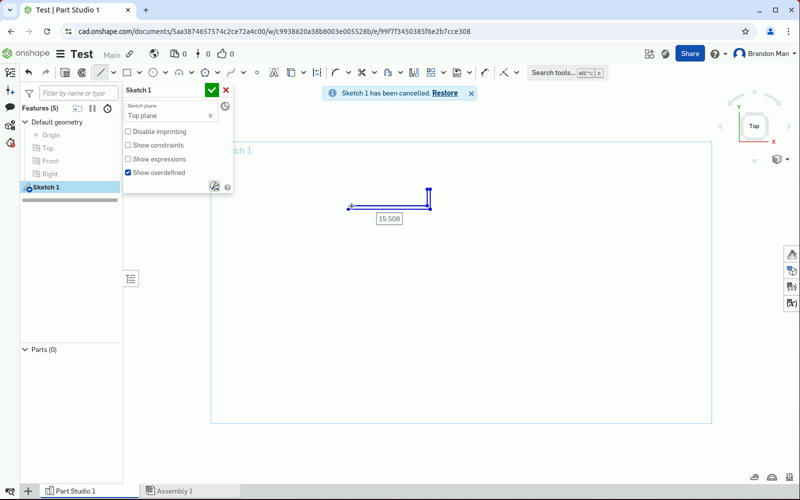
mouse_move(381, 205)
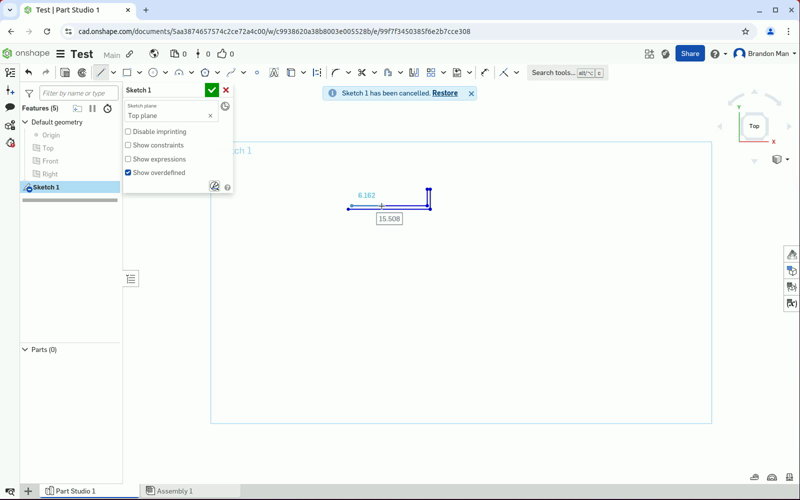
mouse_move(351, 172)
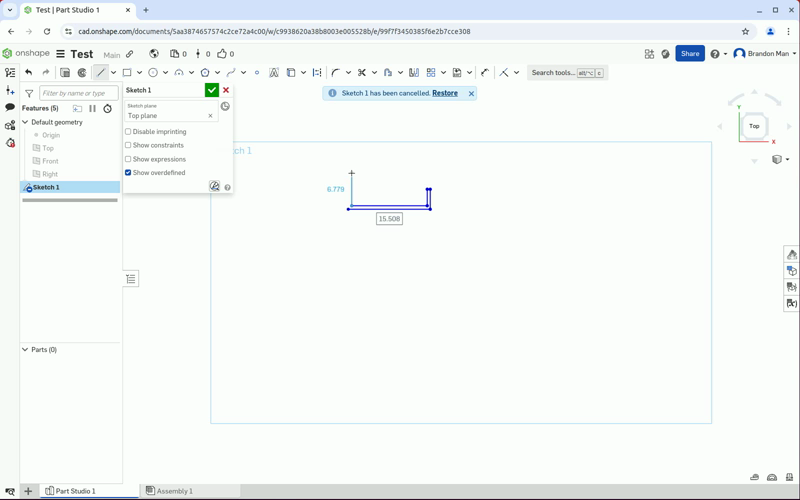
click(351, 172)
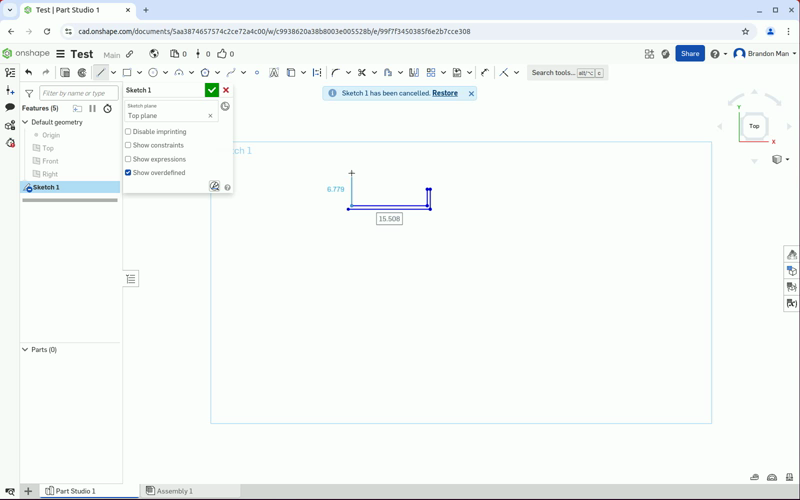
key_up(shift)
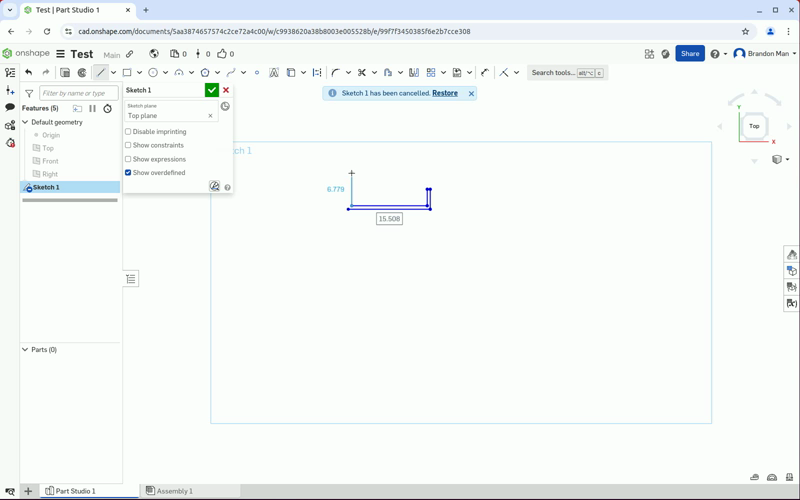
key_down(shift)
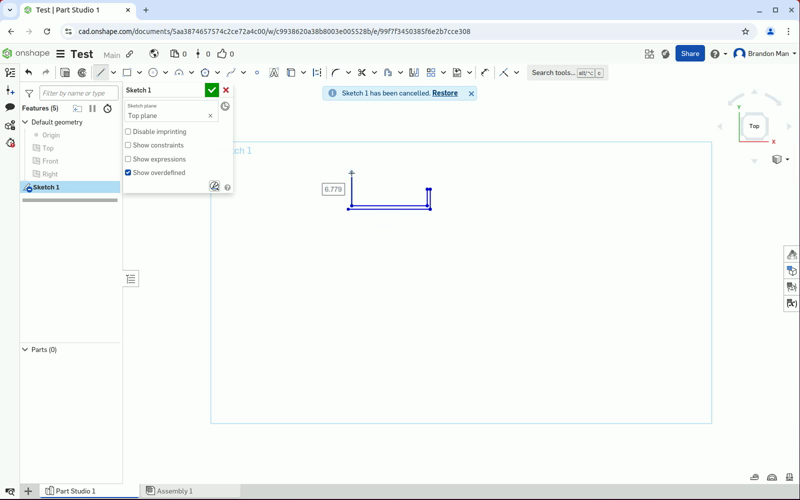
mouse_move(381, 172)
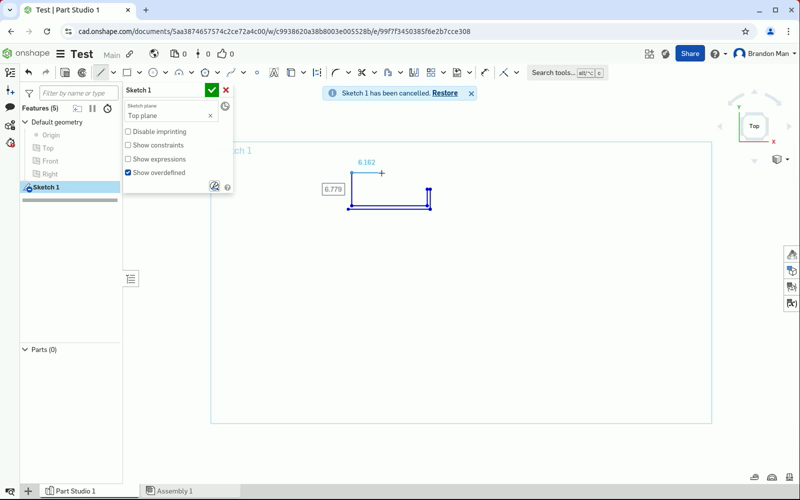
mouse_move(348, 172)
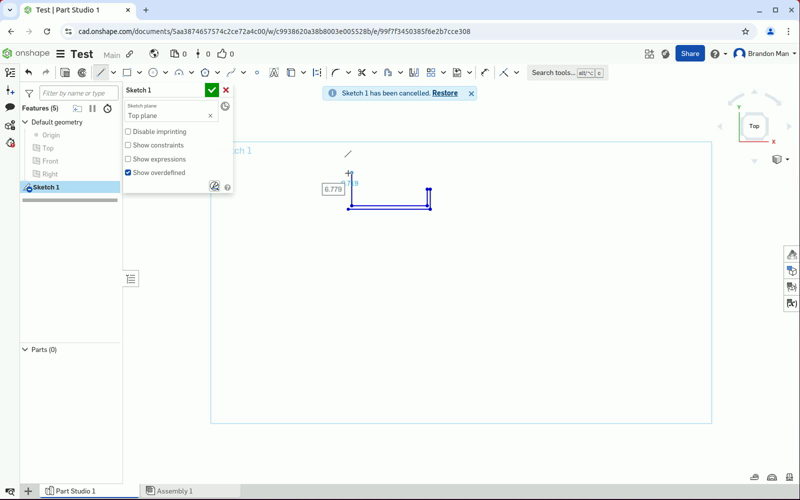
scroll(6)
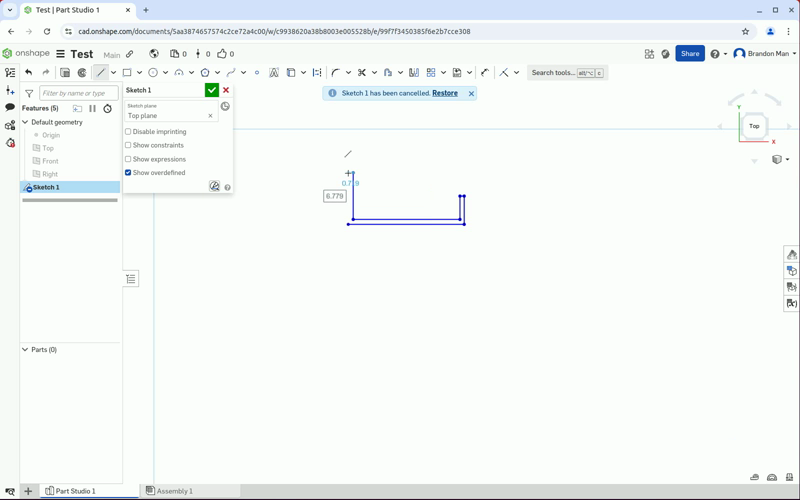
scroll(6)
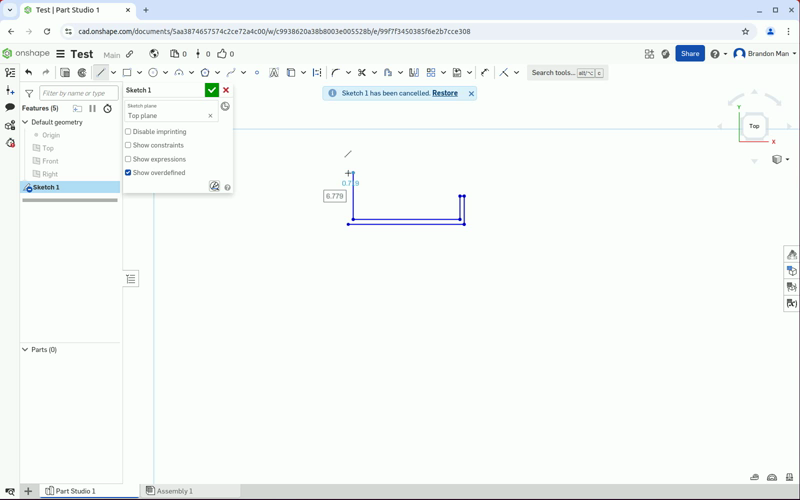
scroll(6)
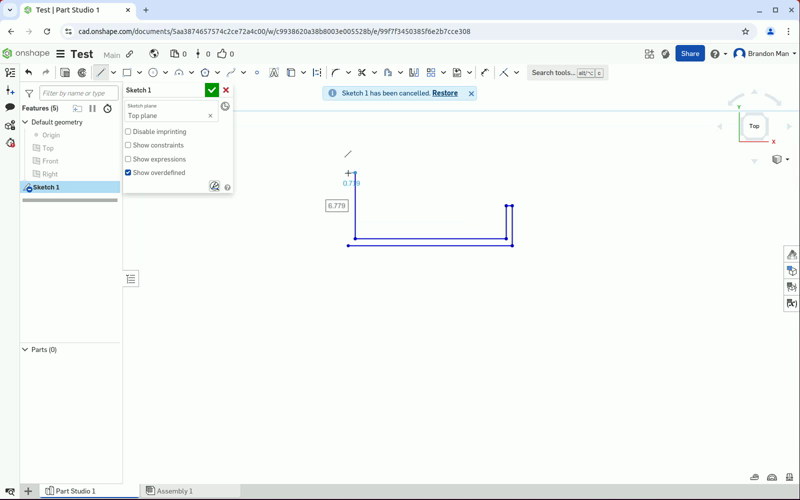
scroll(6)
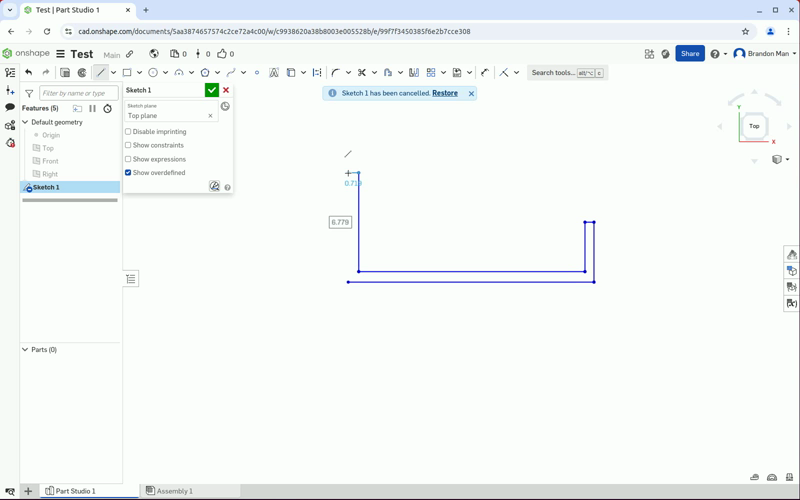
scroll(6)
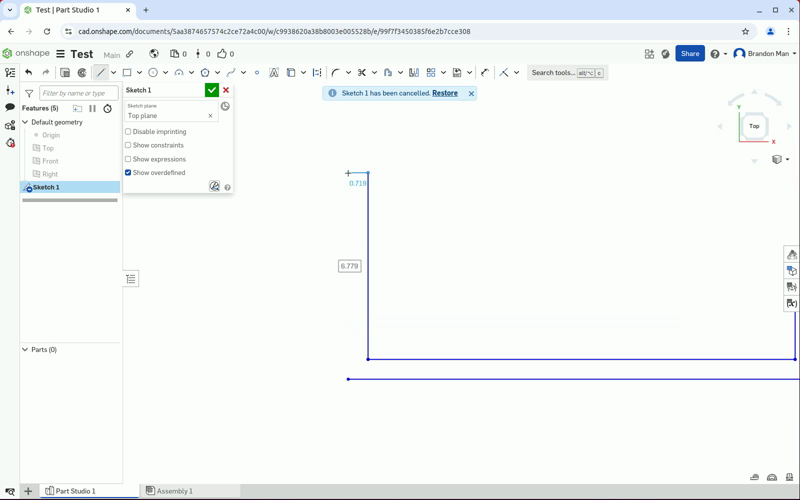
scroll(6)
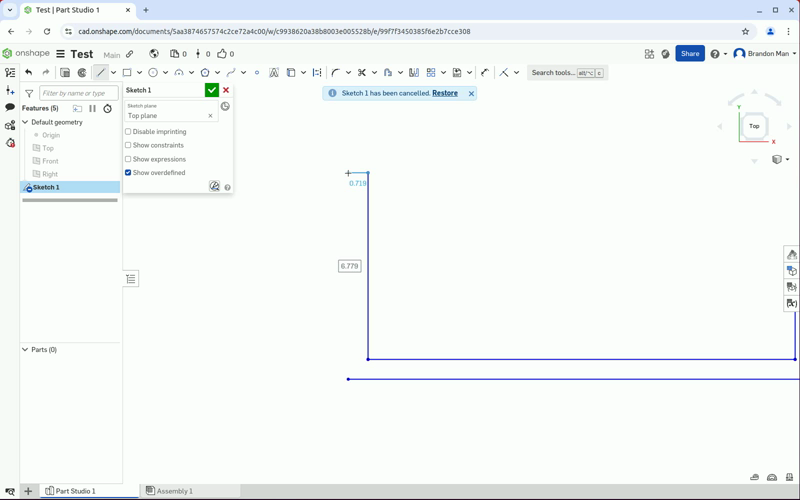
scroll(6)
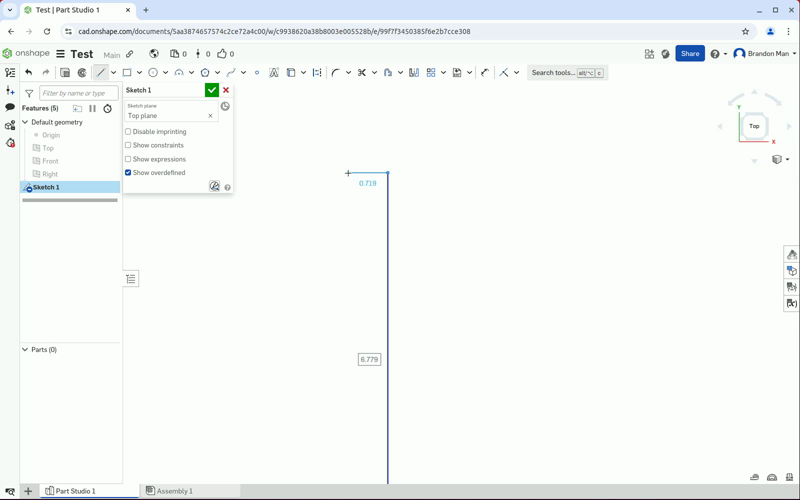
click(348, 172)
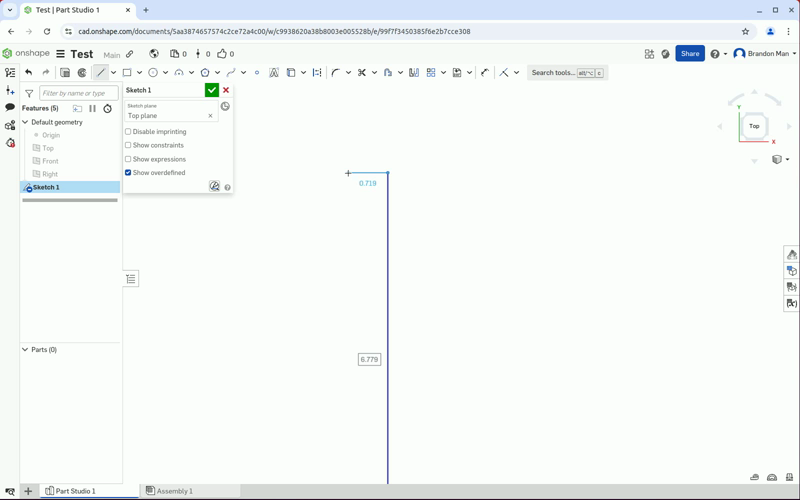
scroll(-6)
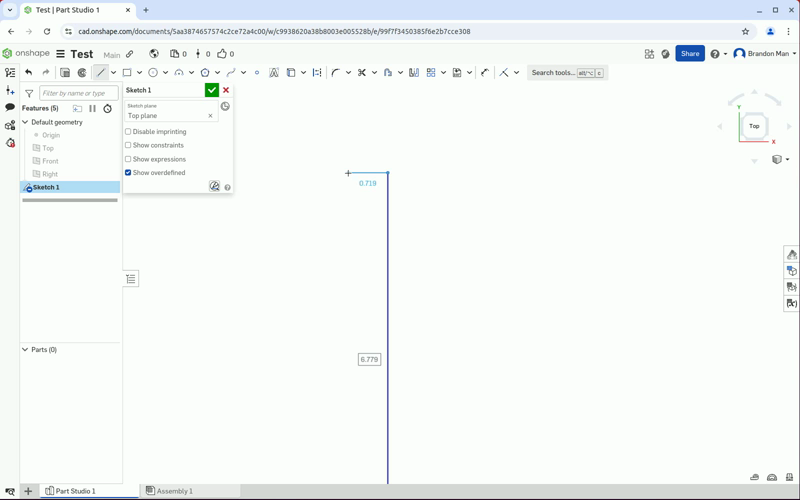
scroll(-6)
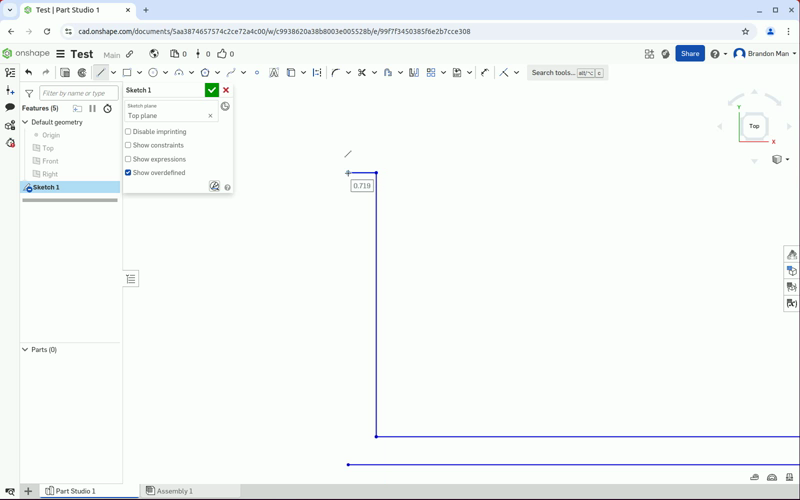
scroll(-6)
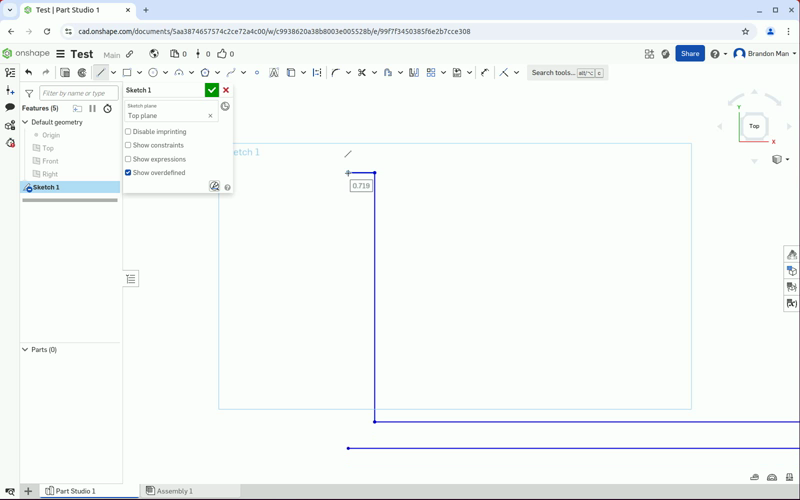
scroll(-6)
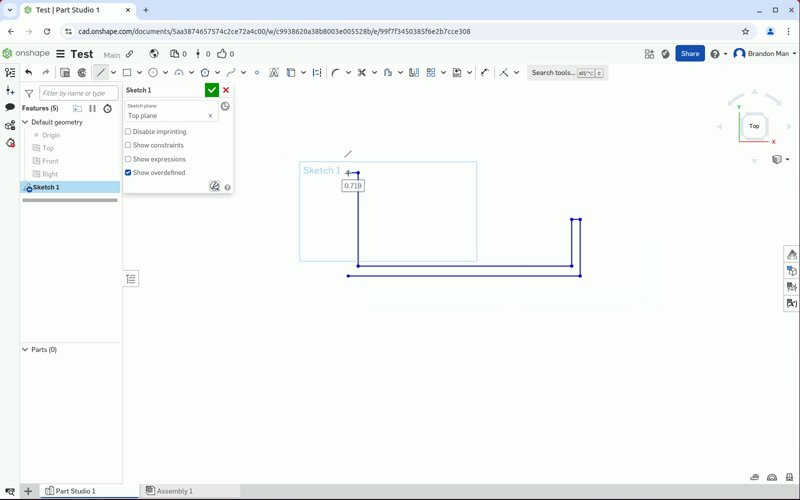
scroll(-6)
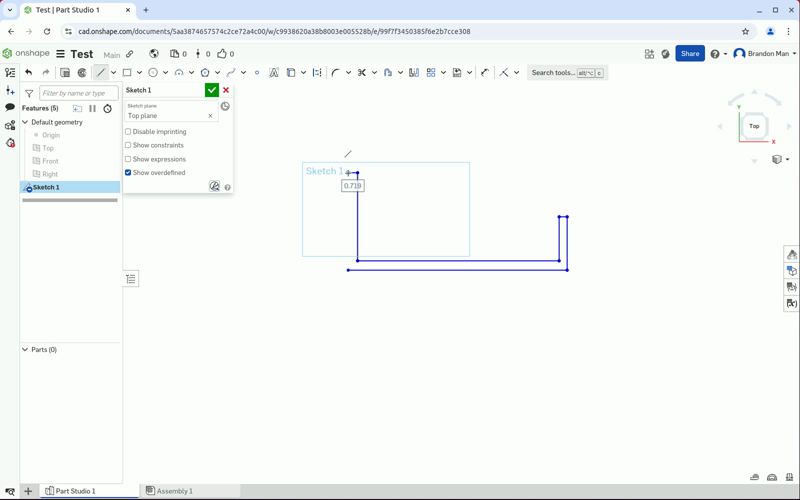
scroll(-6)
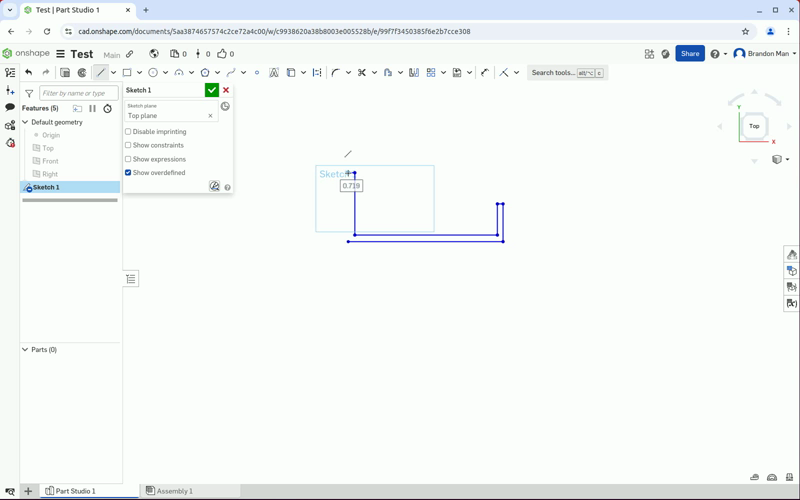
scroll(-6)
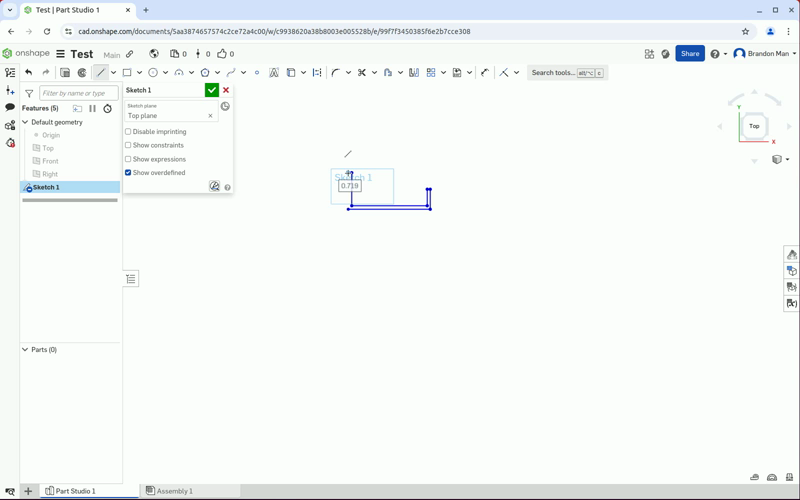
key_up(shift)
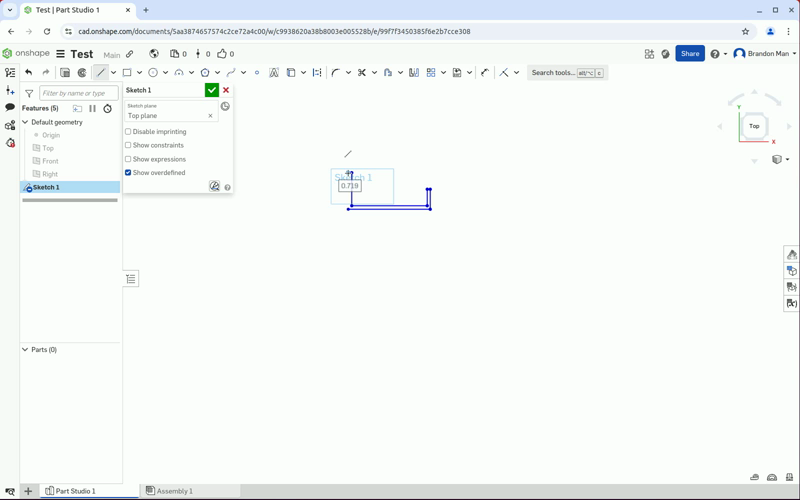
mouse_move(378, 172)
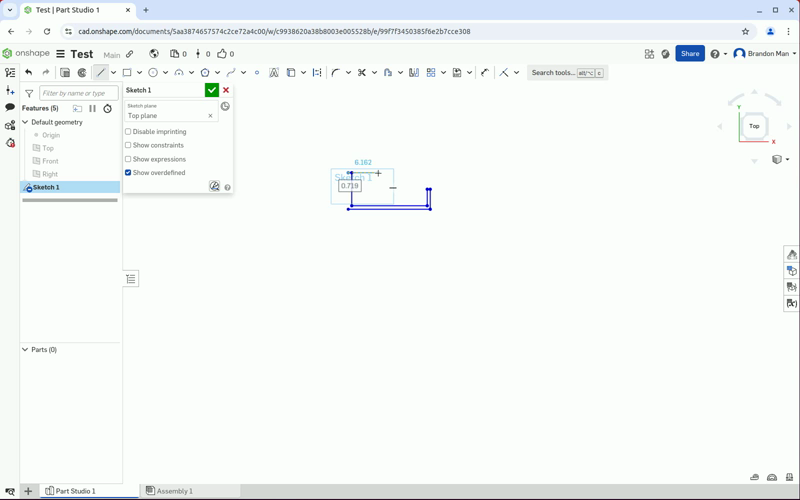
key_down(shift)
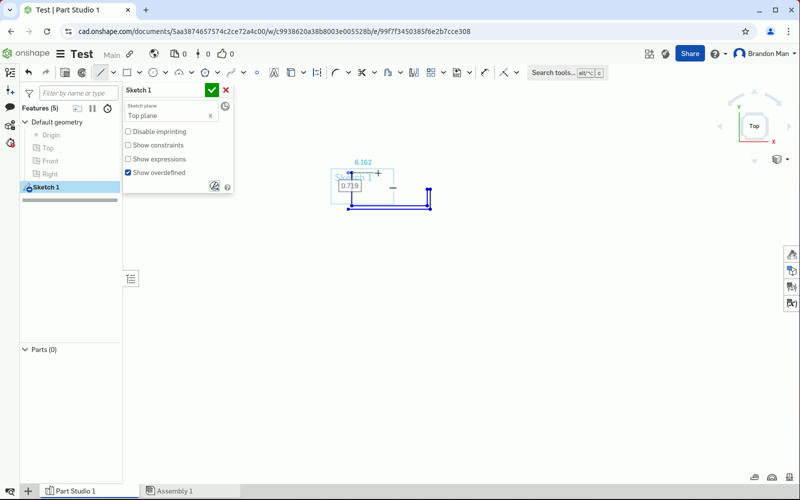
mouse_move(348, 209)
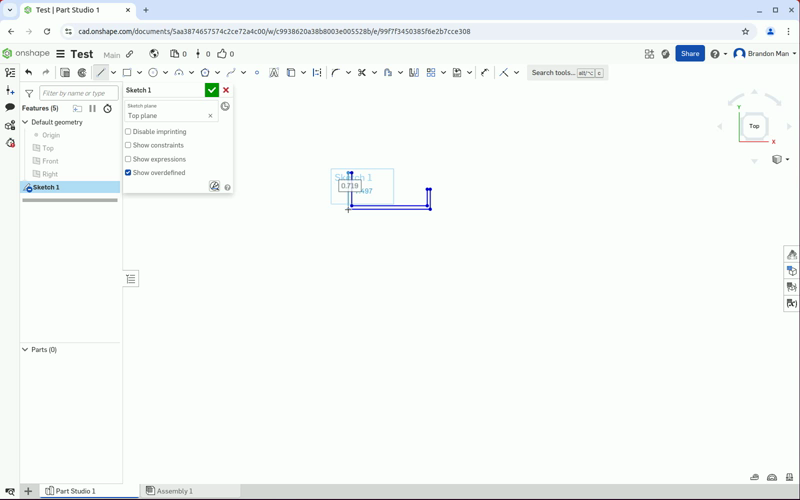
key_up(shift)
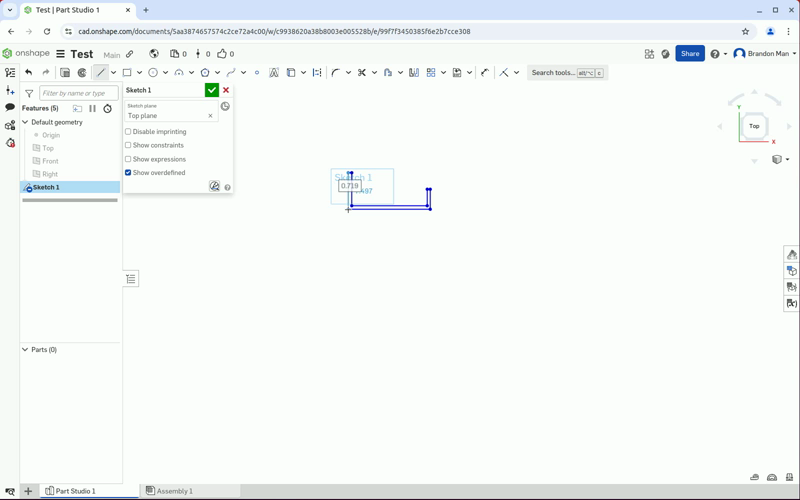
click(348, 209)
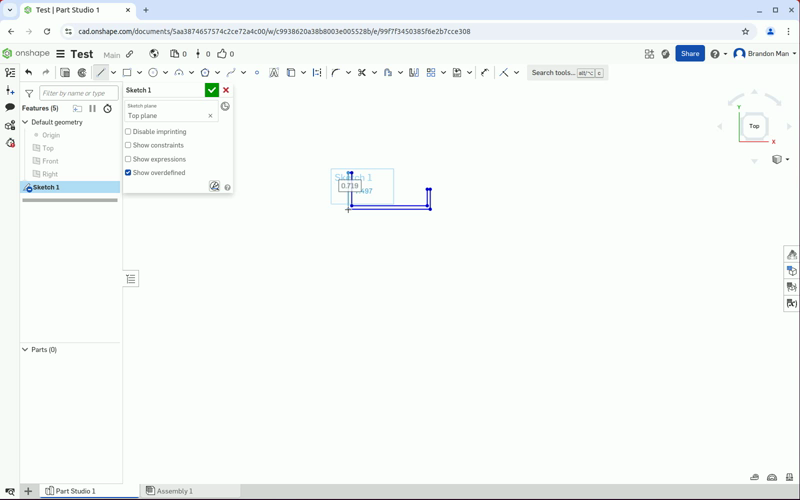
key(esc)
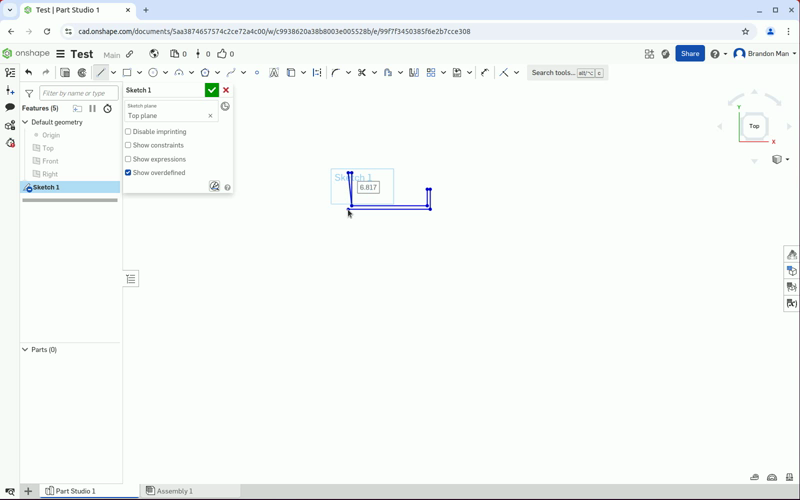
mouse_move(405, 207)
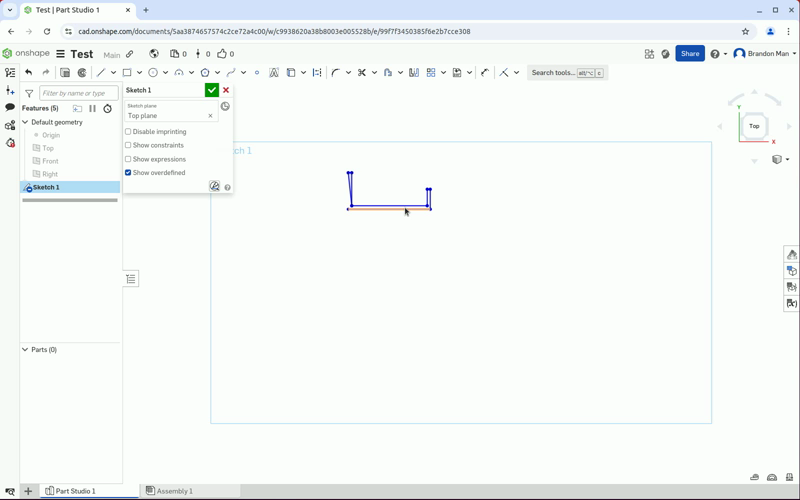
scroll(6)
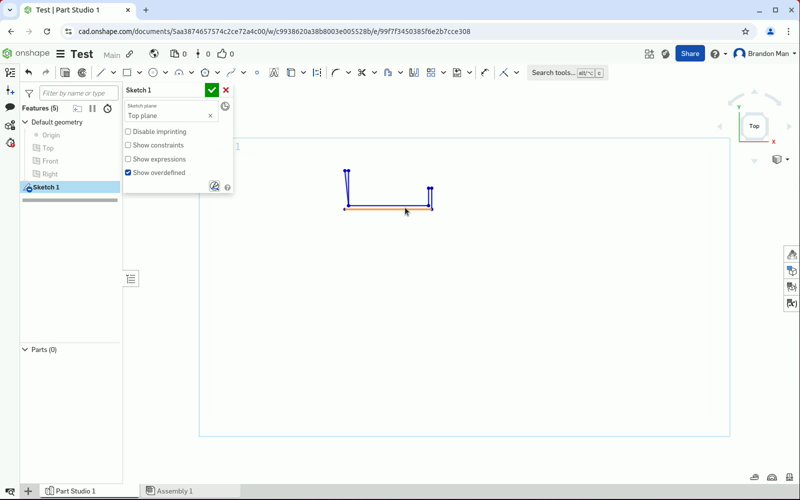
scroll(6)
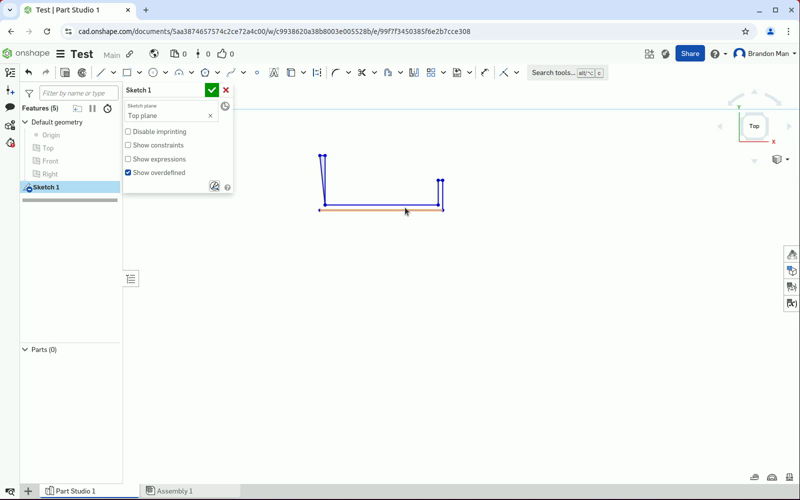
scroll(6)
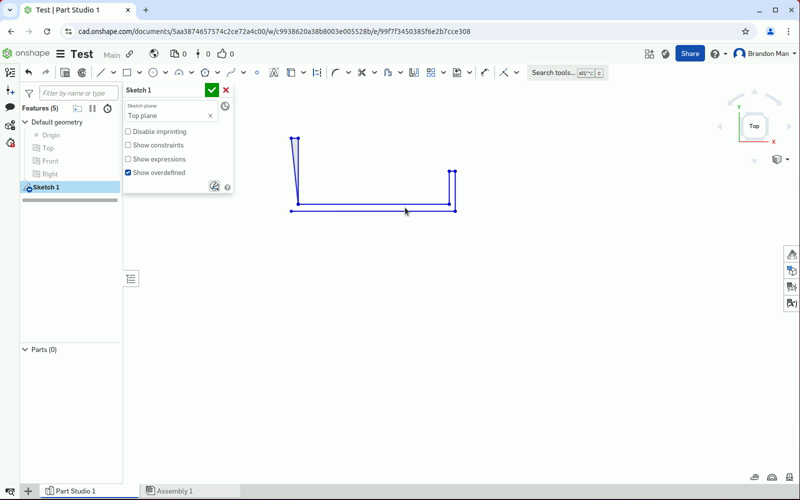
scroll(6)
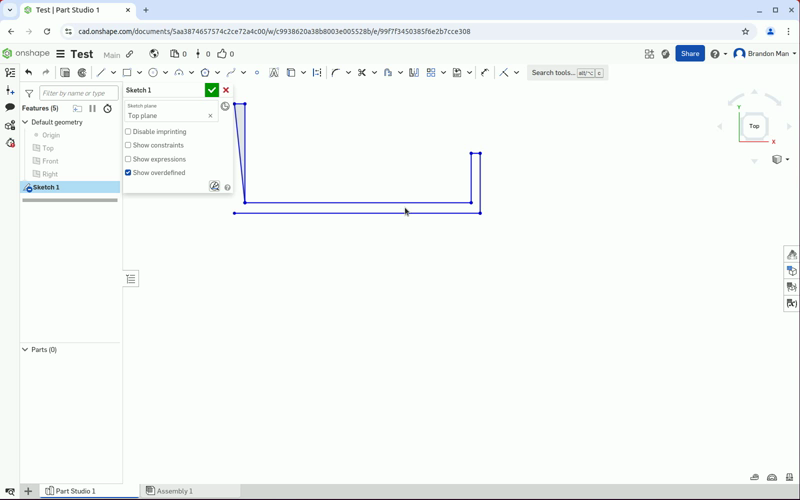
scroll(6)
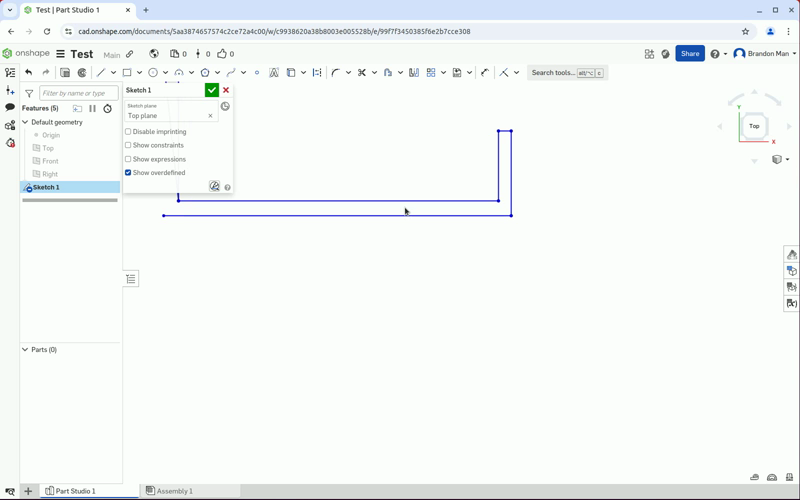
scroll(6)
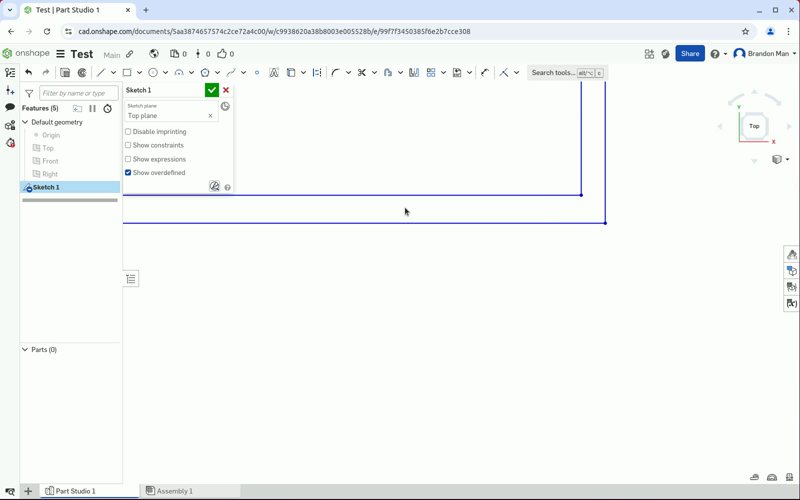
scroll(6)
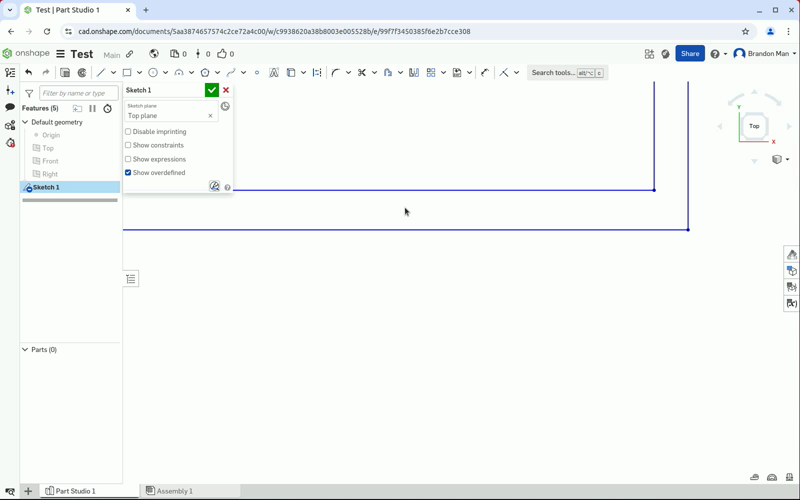
click(405, 207)
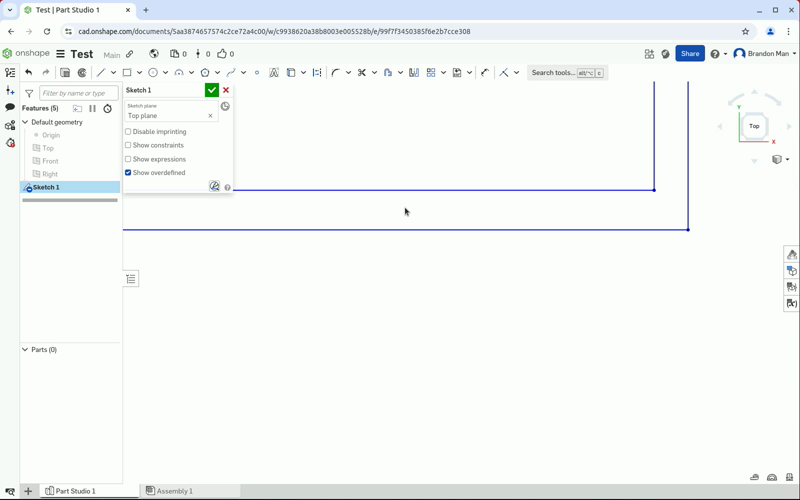
scroll(-6)
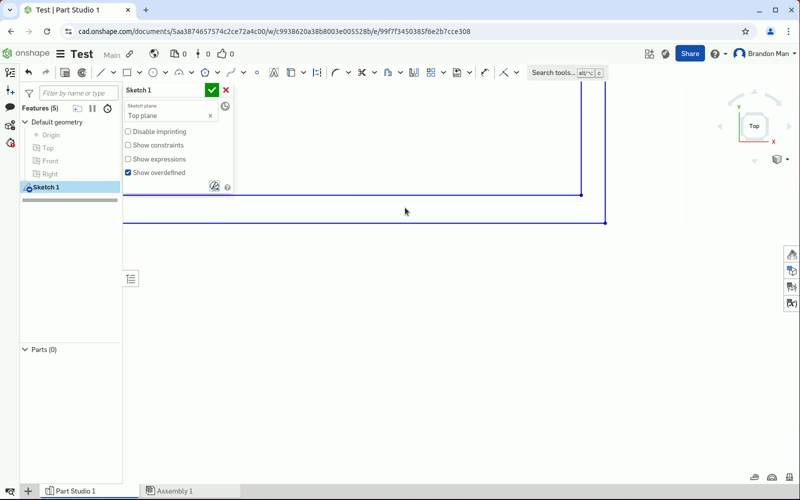
scroll(-6)
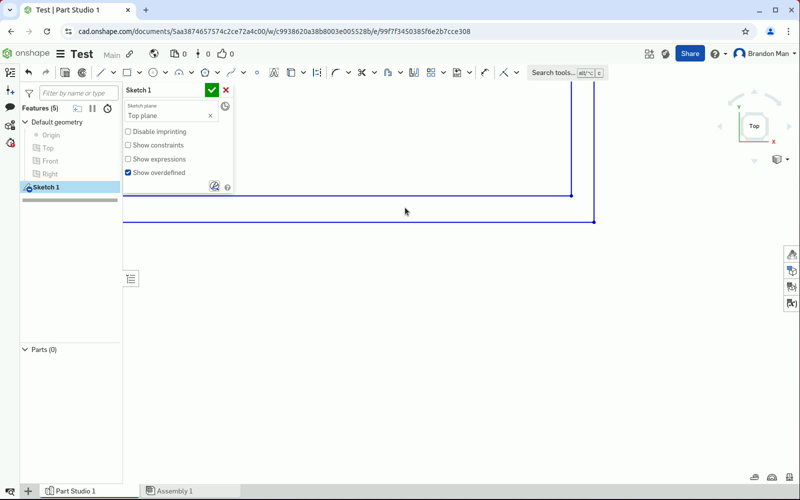
scroll(-6)
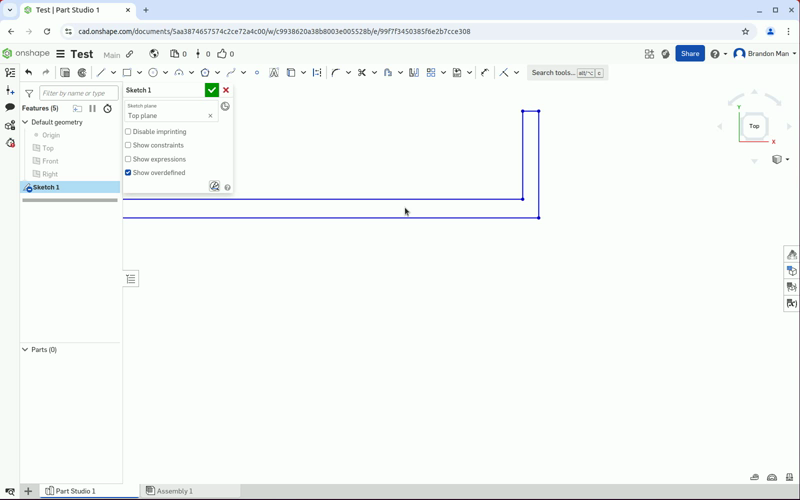
scroll(-6)
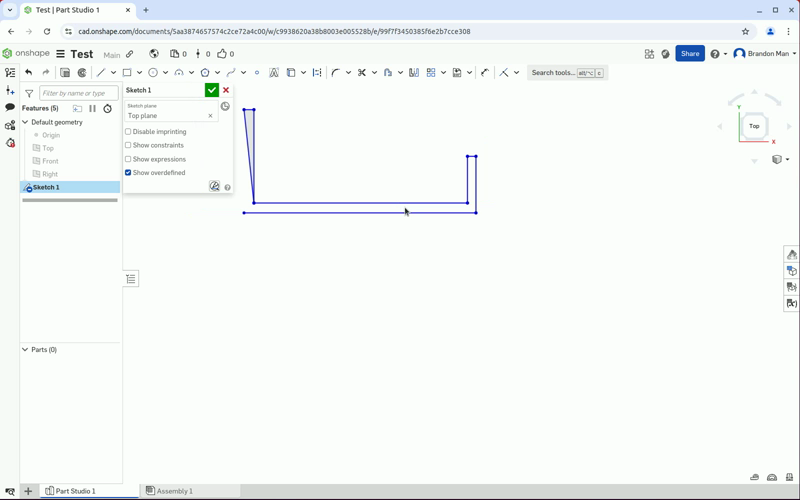
scroll(-6)
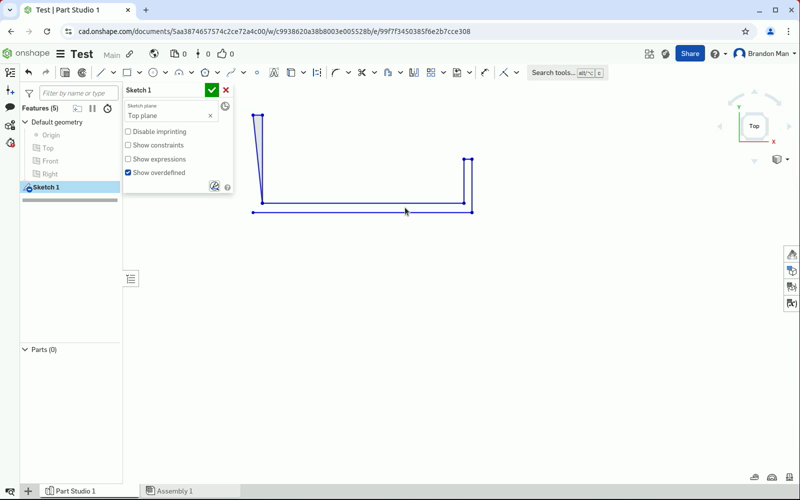
scroll(-6)
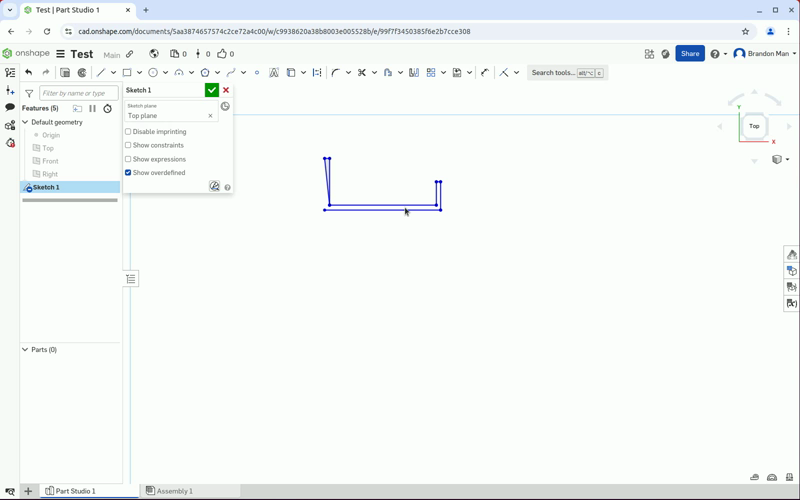
scroll(-6)
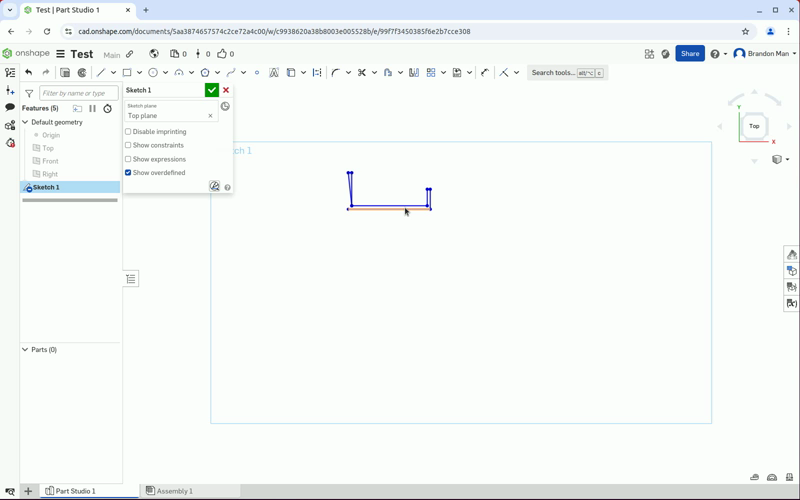
mouse_move(73, 352)
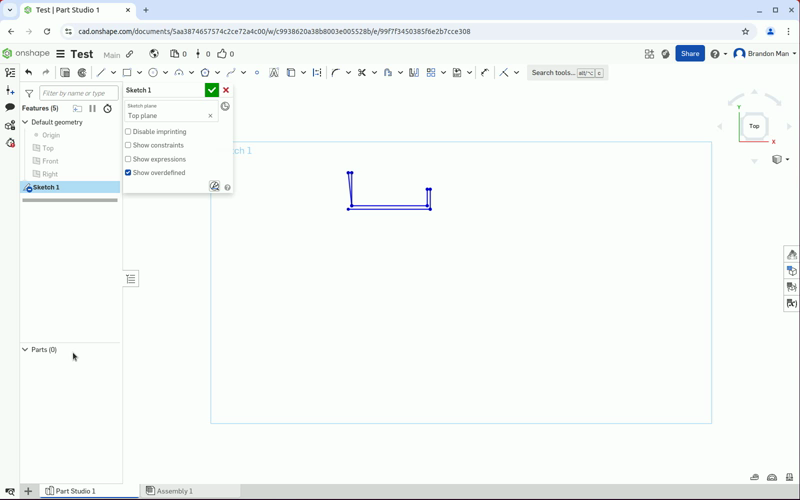
key(shift+y)
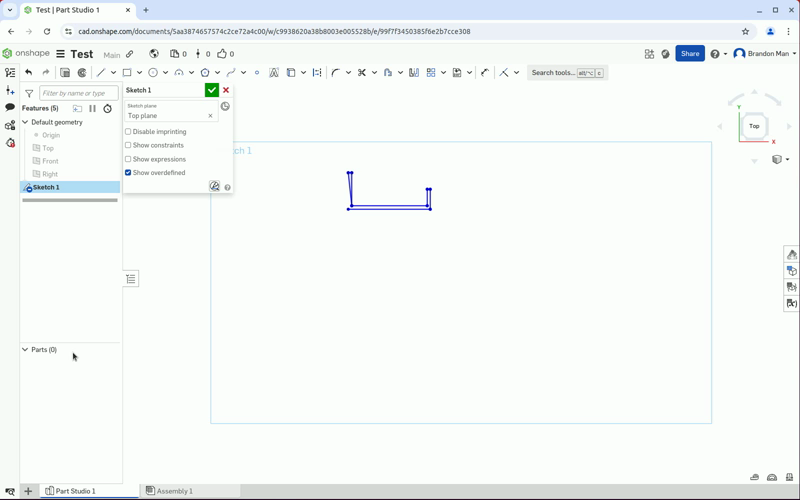
key(shift+e)
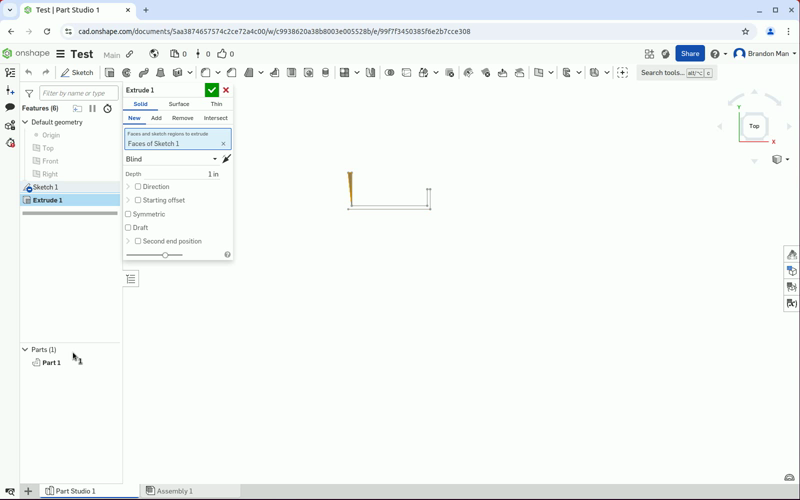
mouse_move(143, 106)
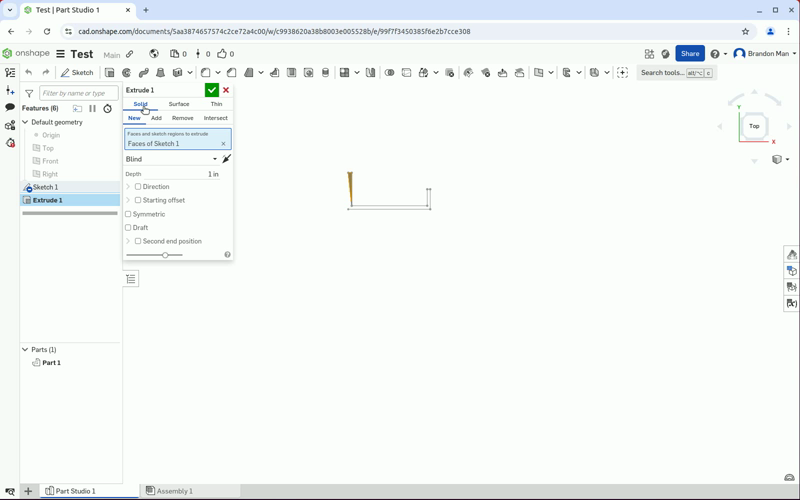
click(143, 106)
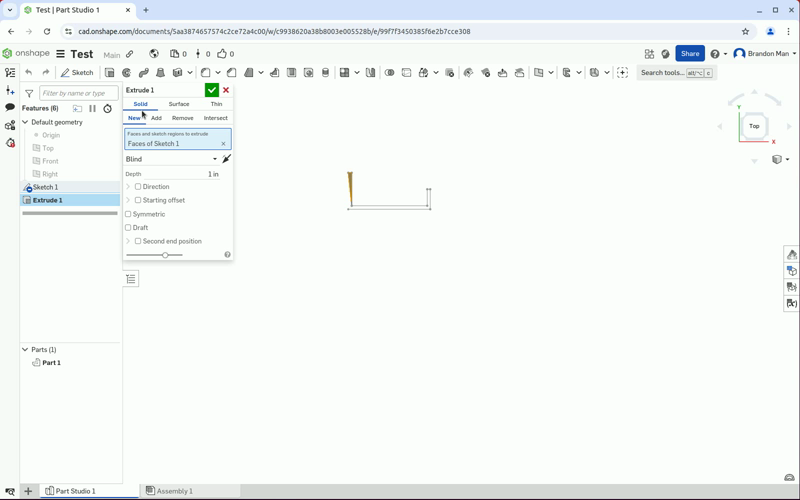
mouse_move(137, 120)
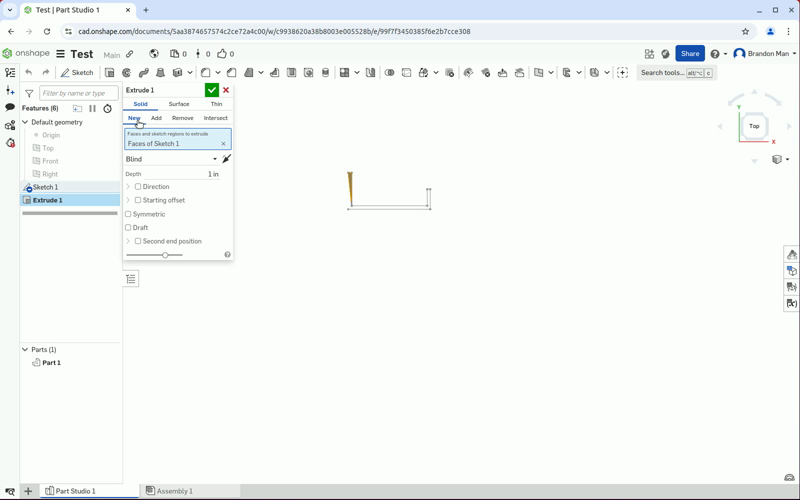
click(137, 120)
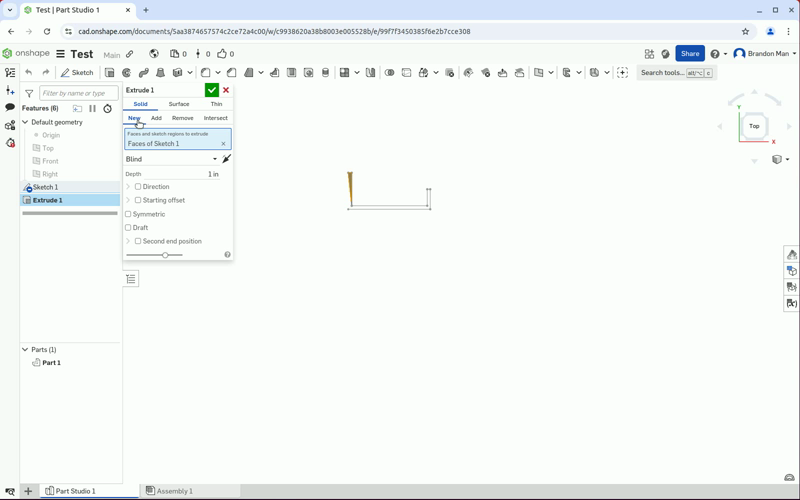
key(tab, 4)
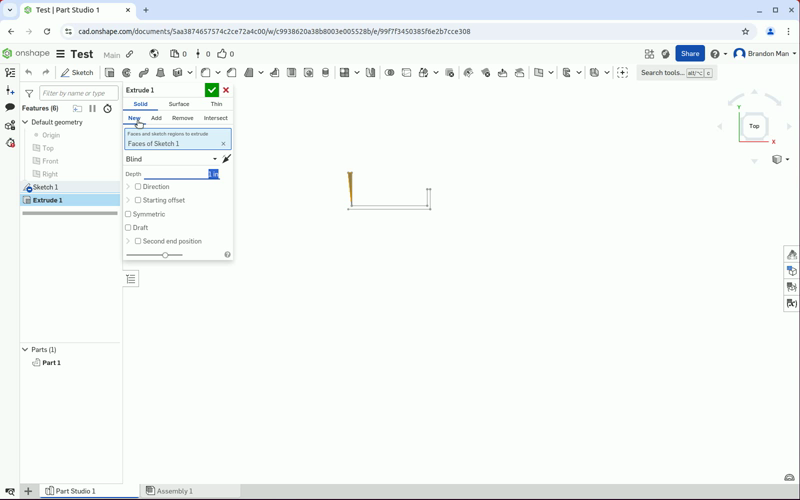
text(1.926)
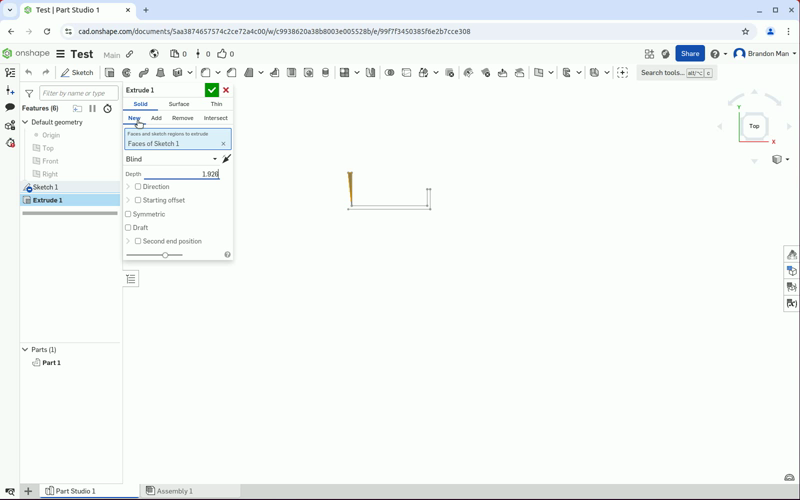
key(enter)
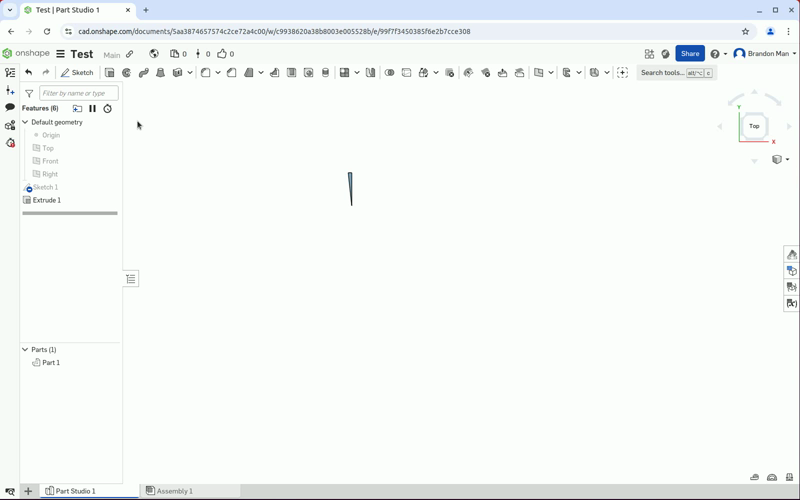
key(shift+h)
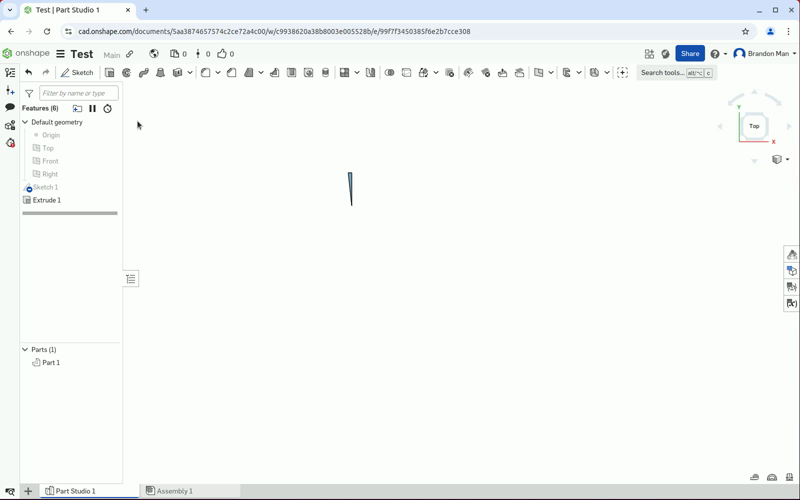
key(shift+h)
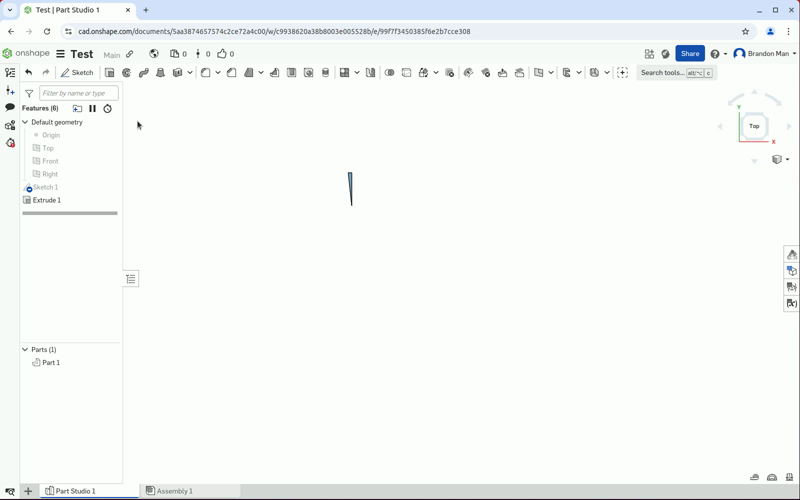
mouse_move(73, 189)
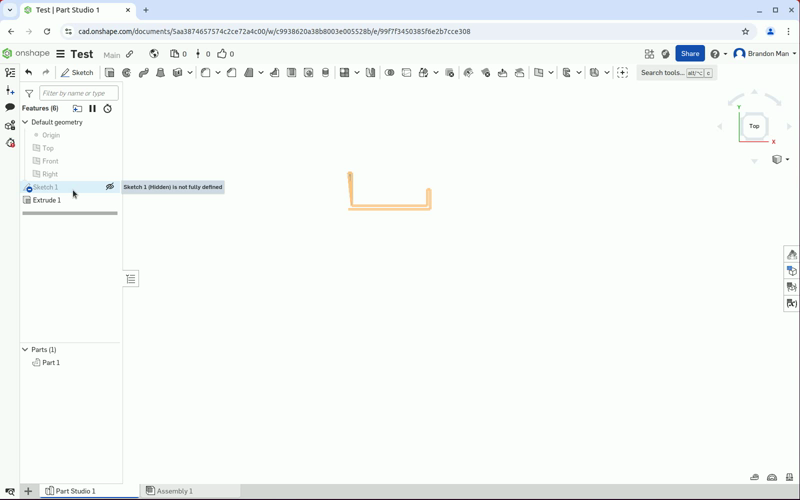
click(73, 189)
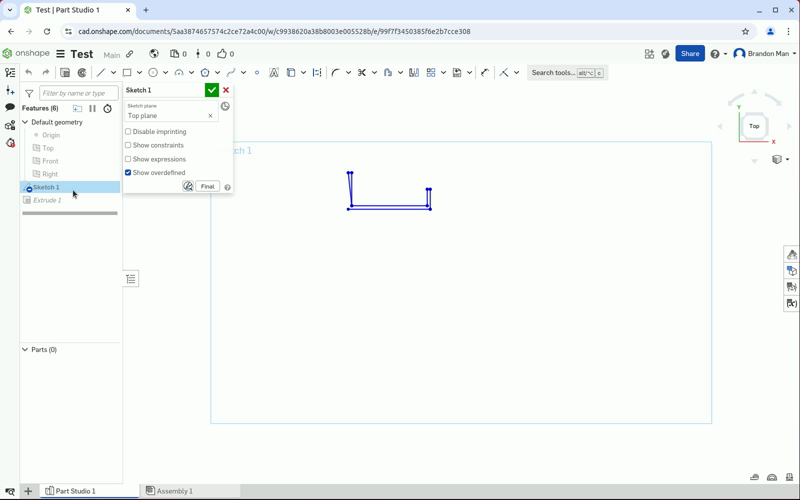
mouse_move(229, 92)
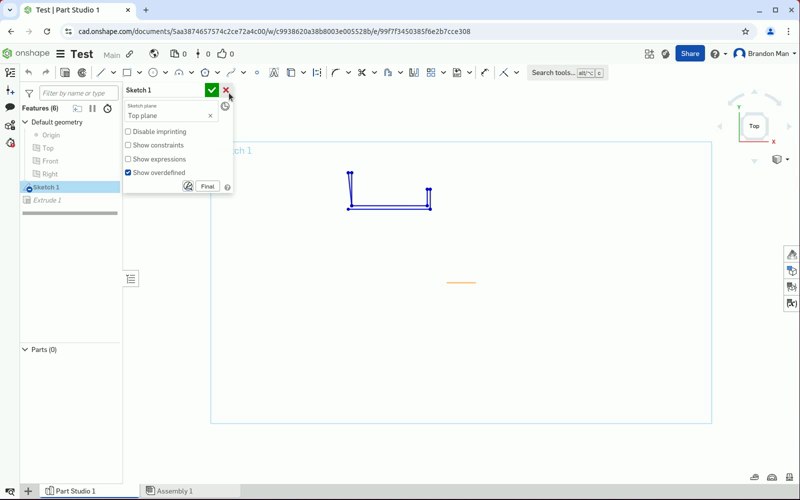
click(229, 92)
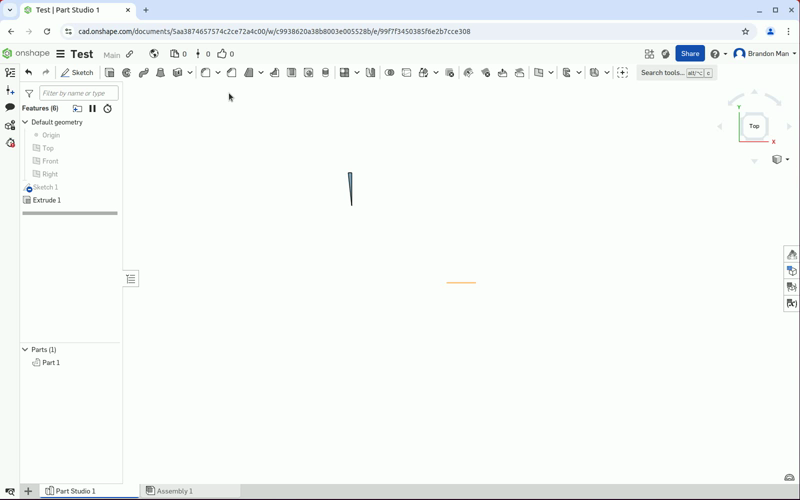
mouse_move(73, 352)
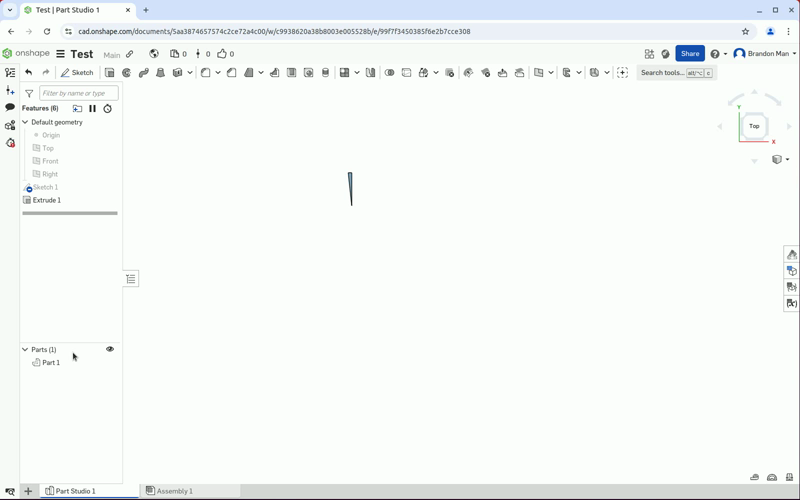
key(y)
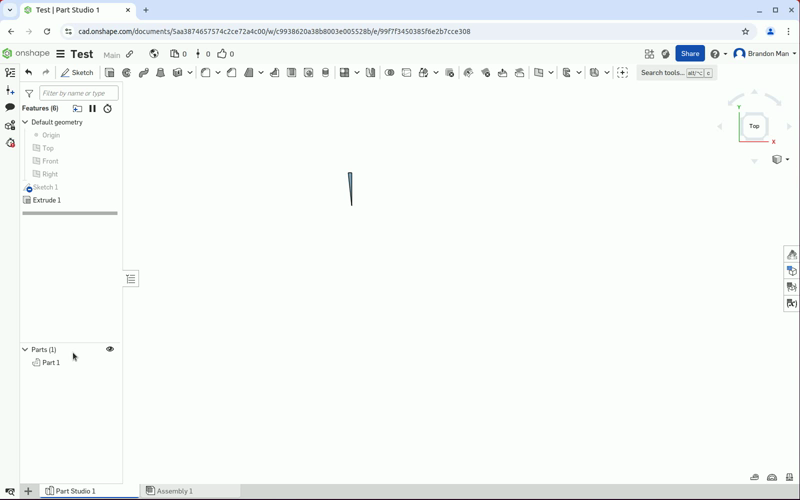
key(shift+p)
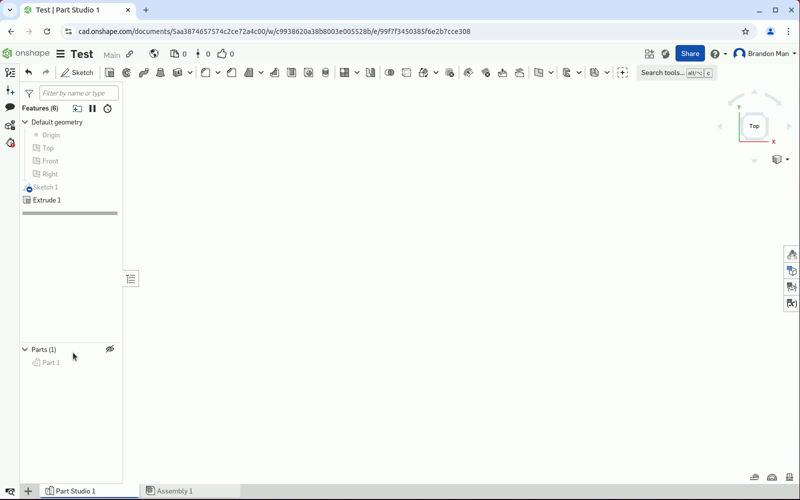
key(space)
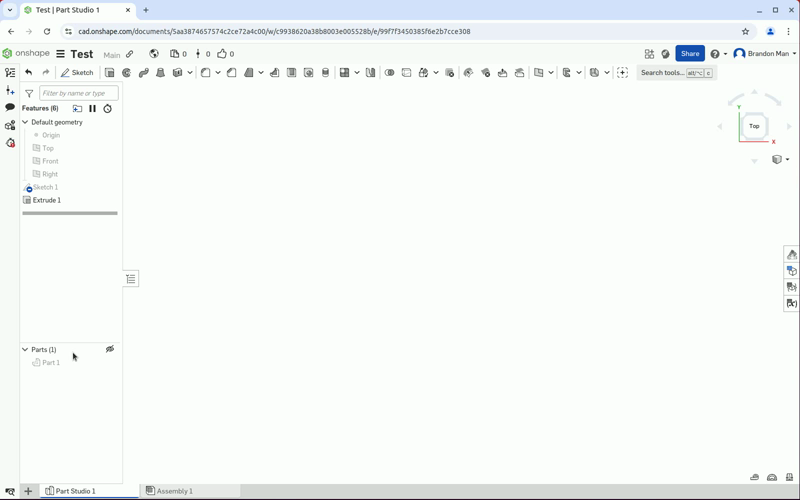
key_down(shift)
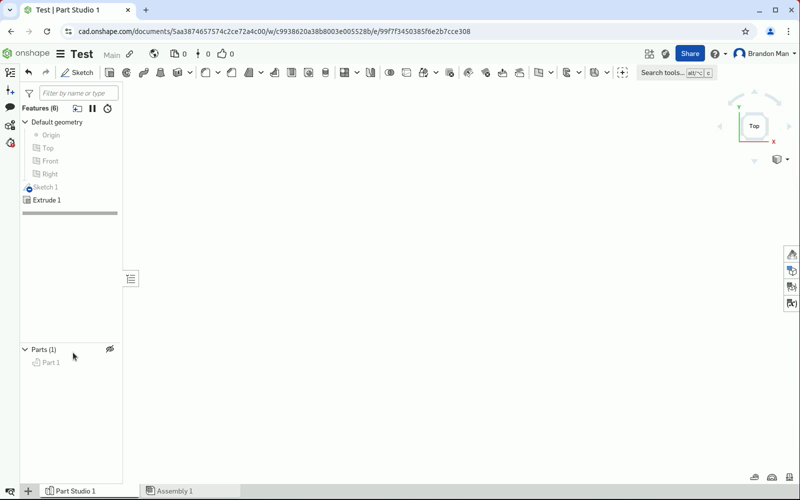
key(up)
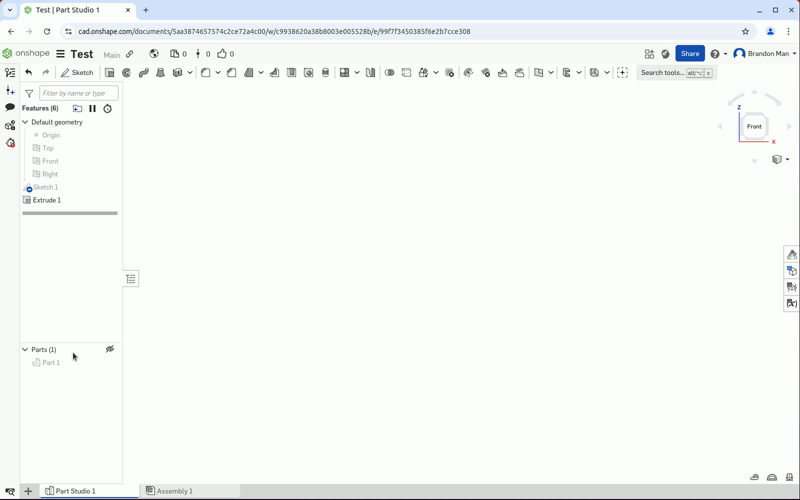
key_up(shift)
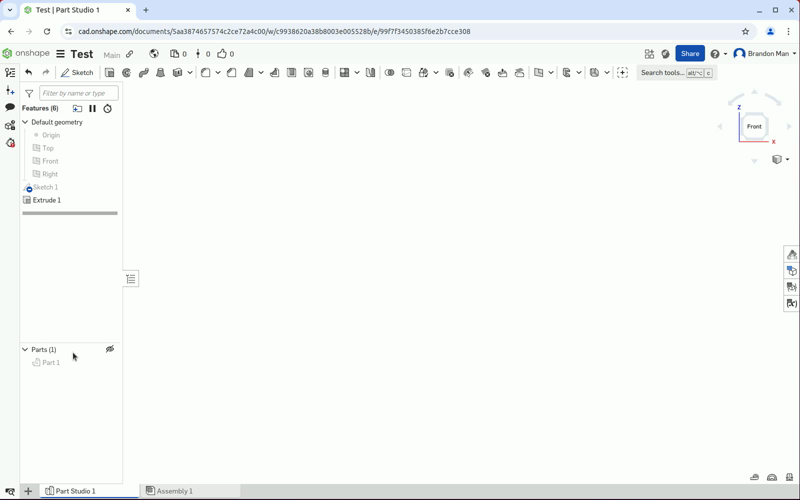
key(space)
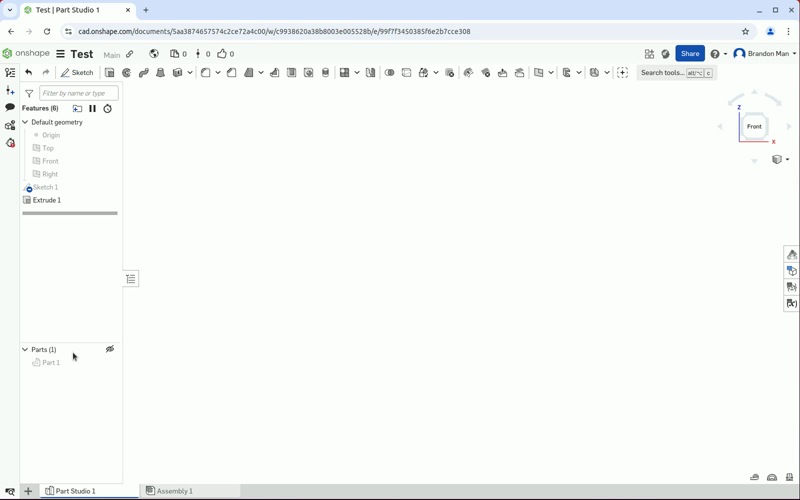
key_down(shift)
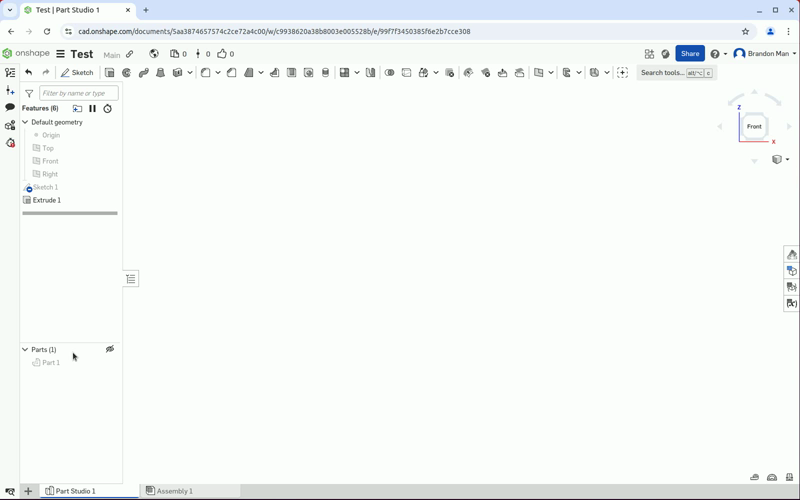
key(left)
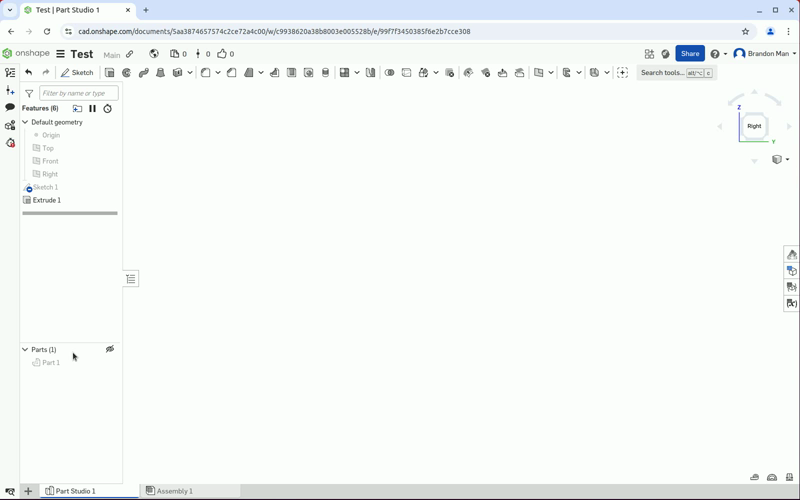
key_up(shift)
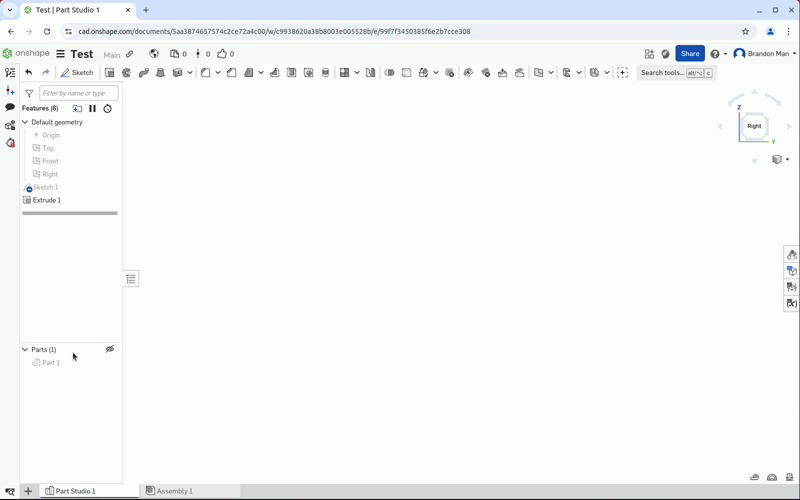
mouse_move(73, 352)
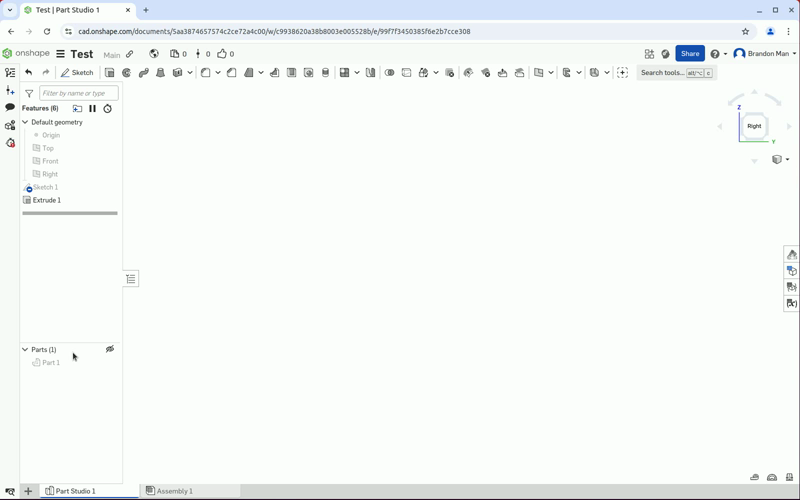
key(shift+y)
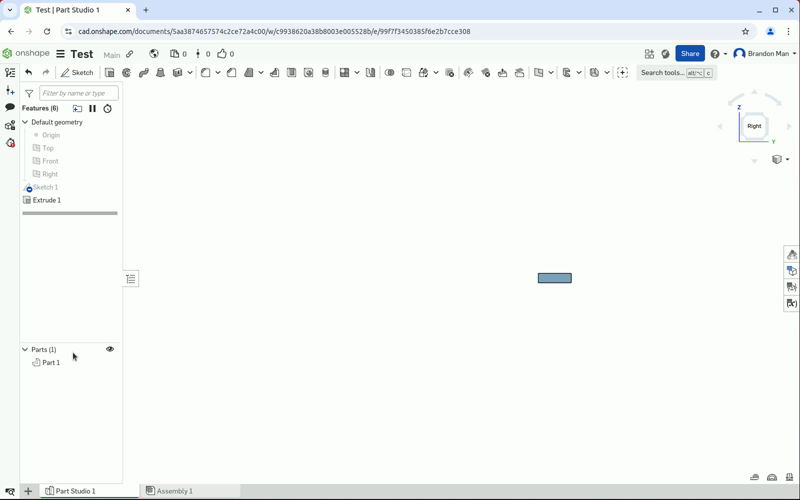
mouse_move(541, 75)
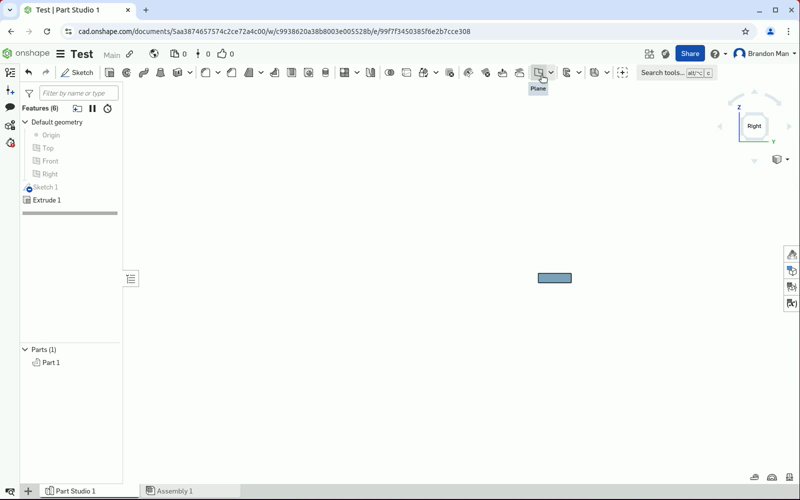
click(541, 75)
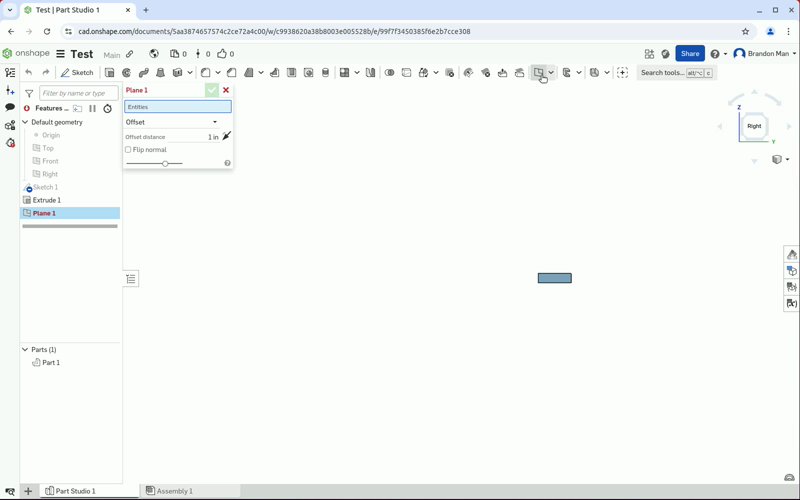
mouse_move(73, 176)
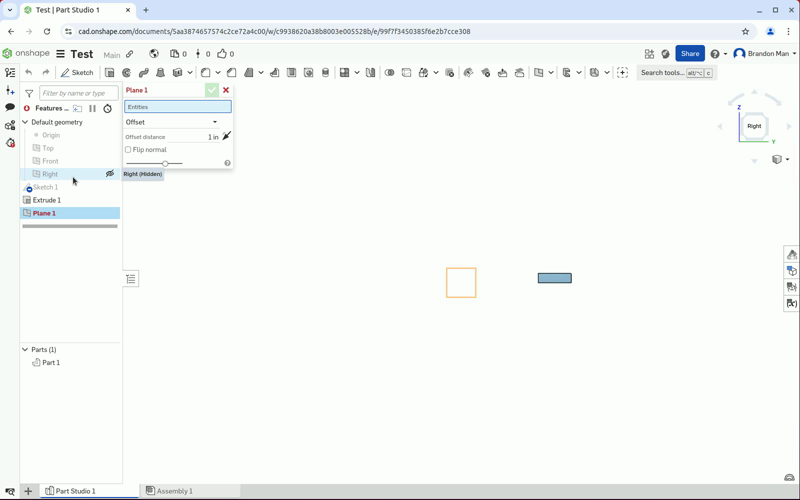
click(73, 176)
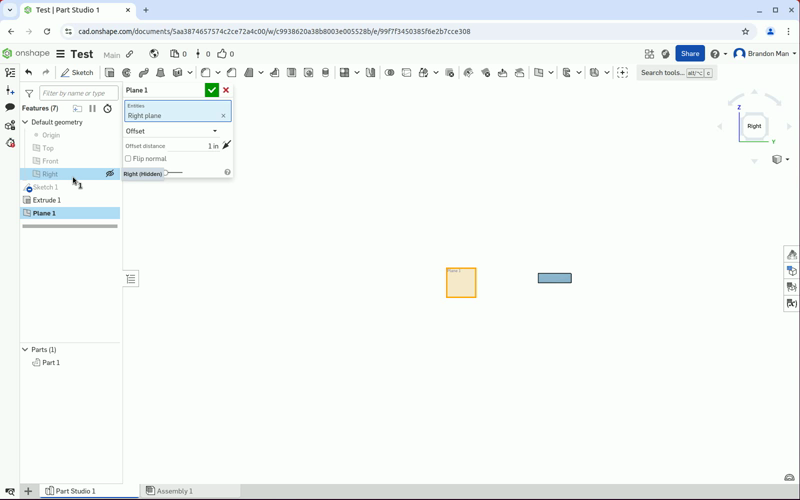
key(tab, 2)
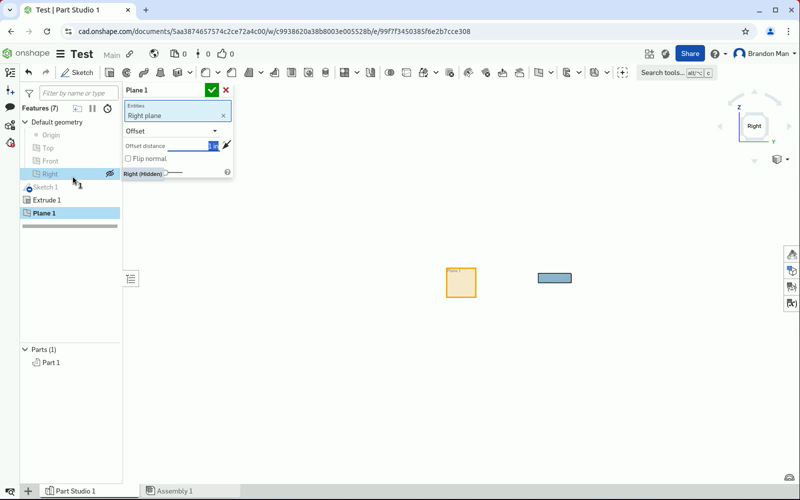
text(6.994)
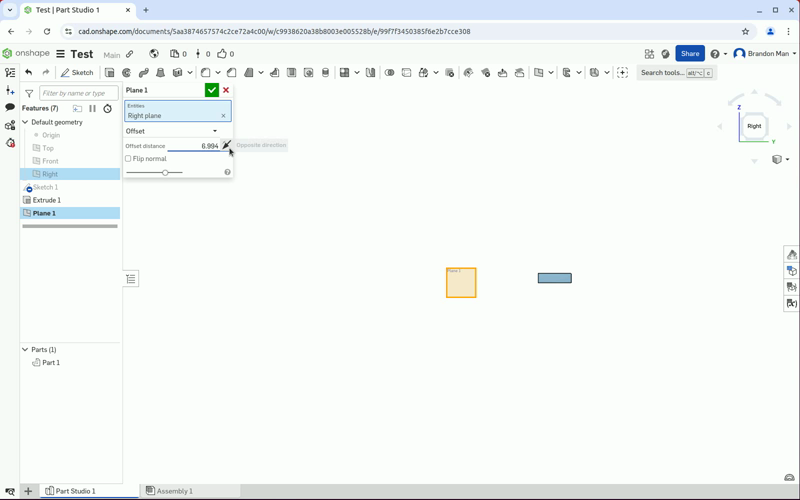
mouse_move(229, 147)
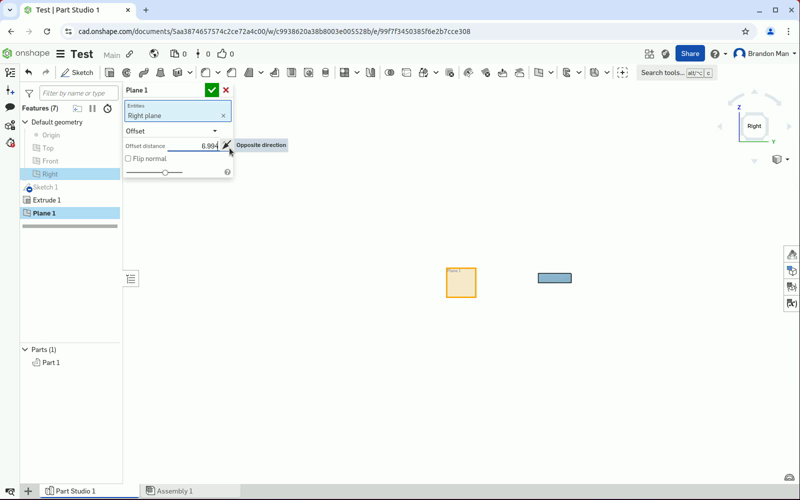
click(229, 147)
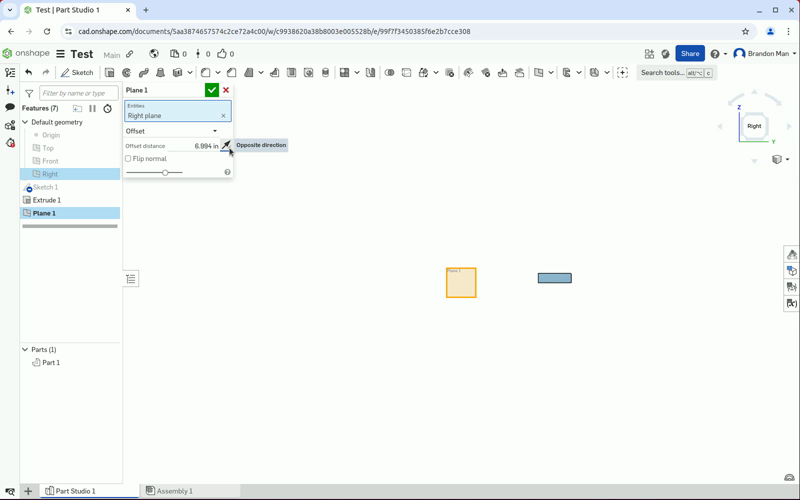
key(enter, 2)
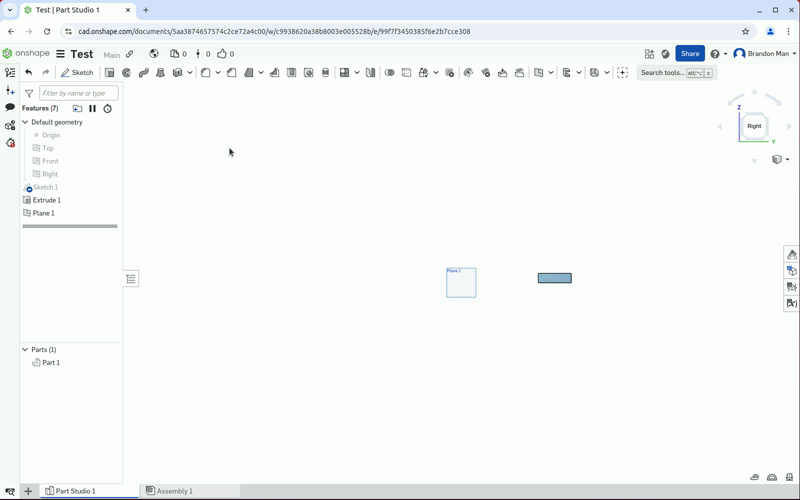
key(shift+s)
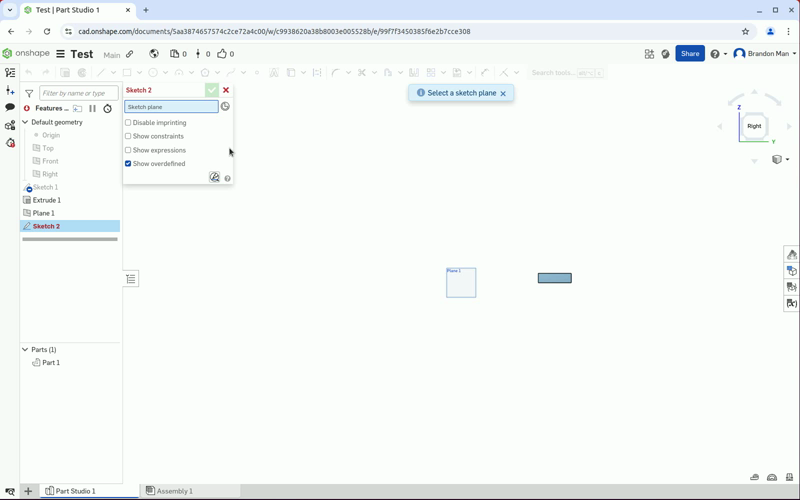
mouse_move(73, 215)
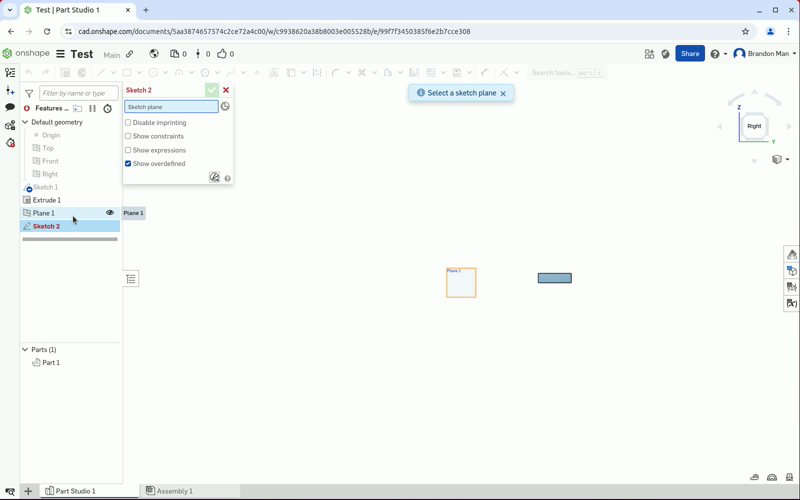
click(73, 215)
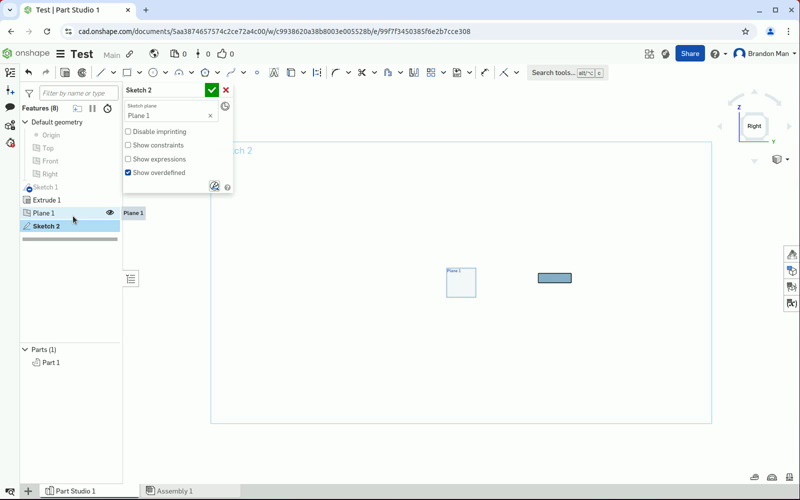
mouse_move(73, 352)
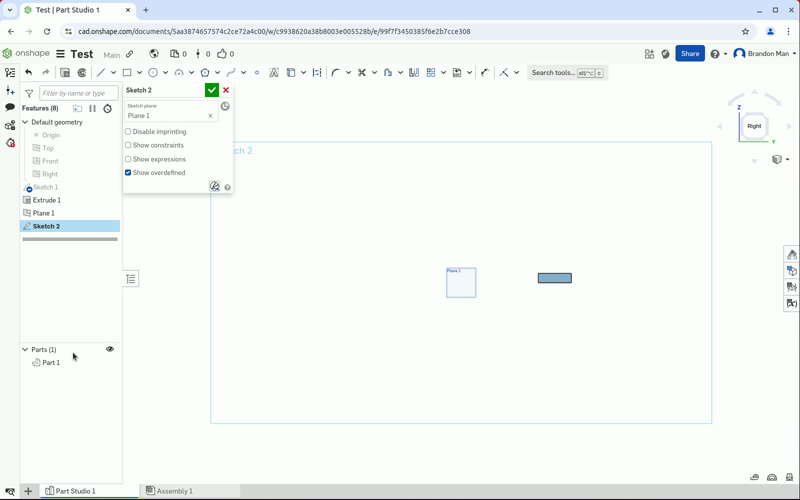
key(y)
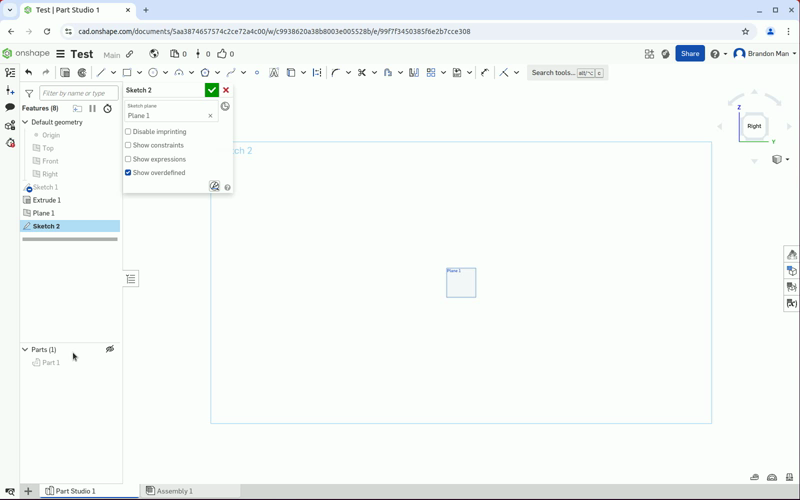
key(c)
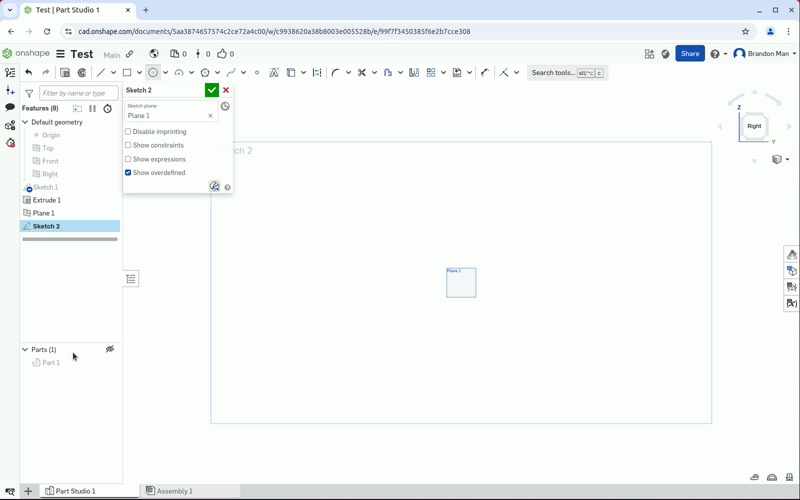
key_down(shift)
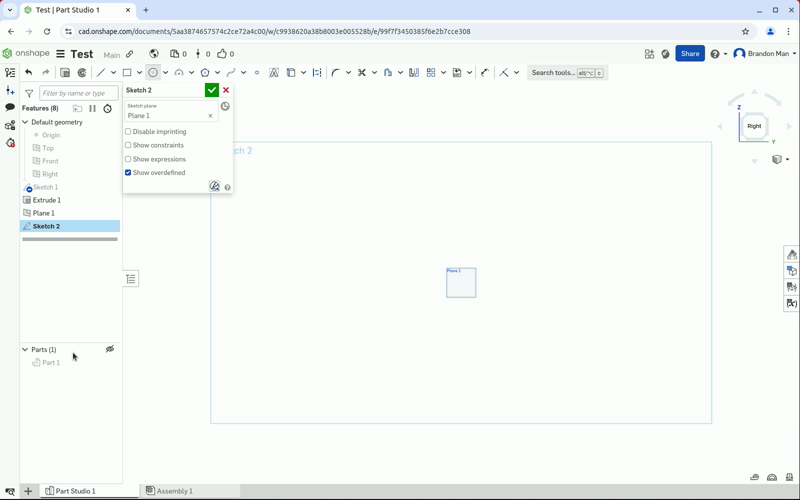
mouse_move(543, 278)
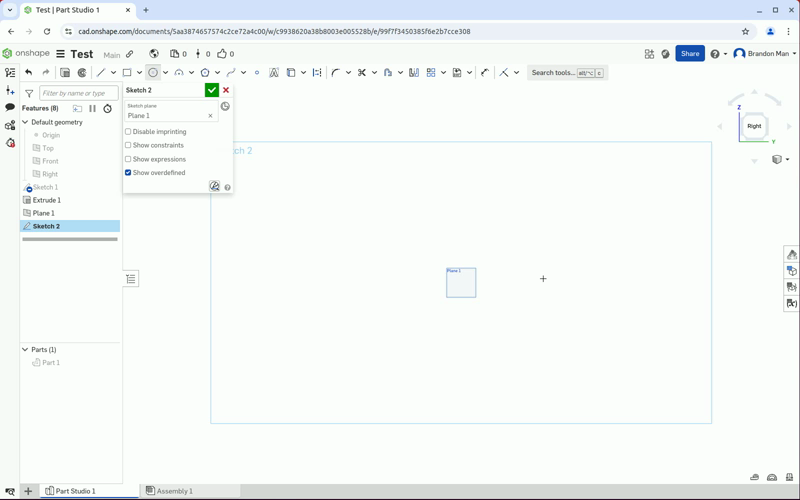
click(543, 278)
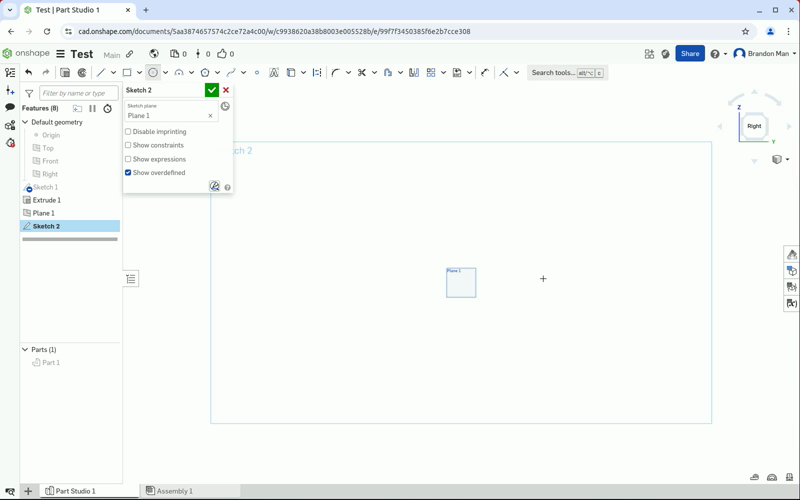
key_up(shift)
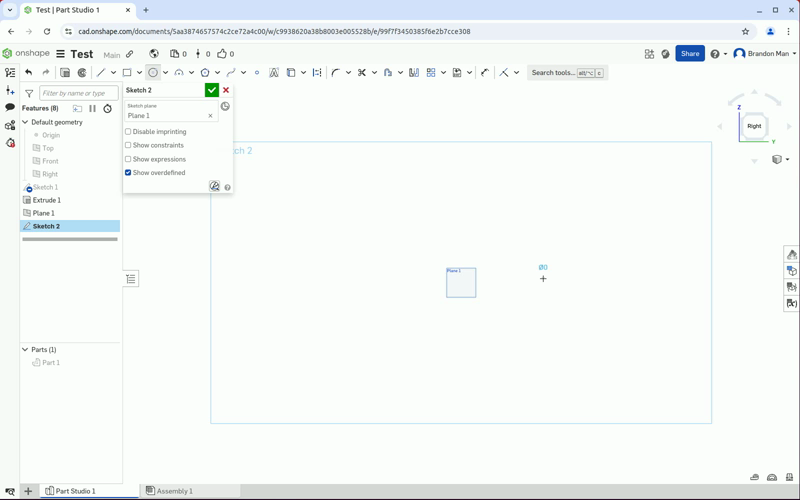
mouse_move(546, 278)
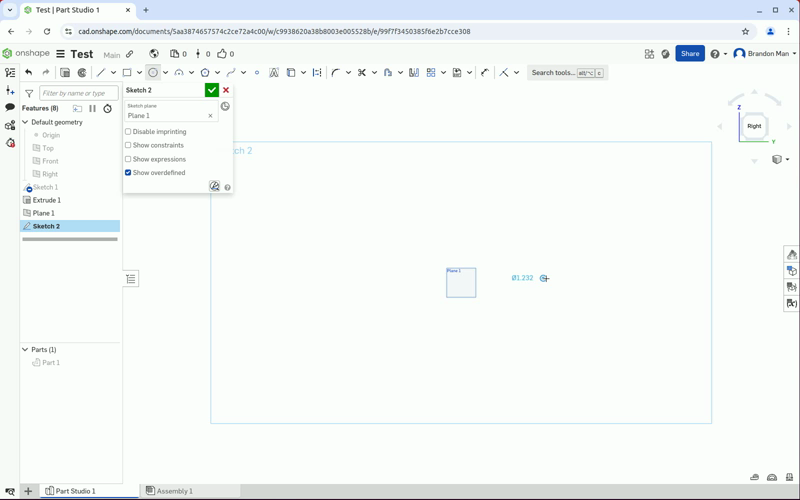
click(546, 278)
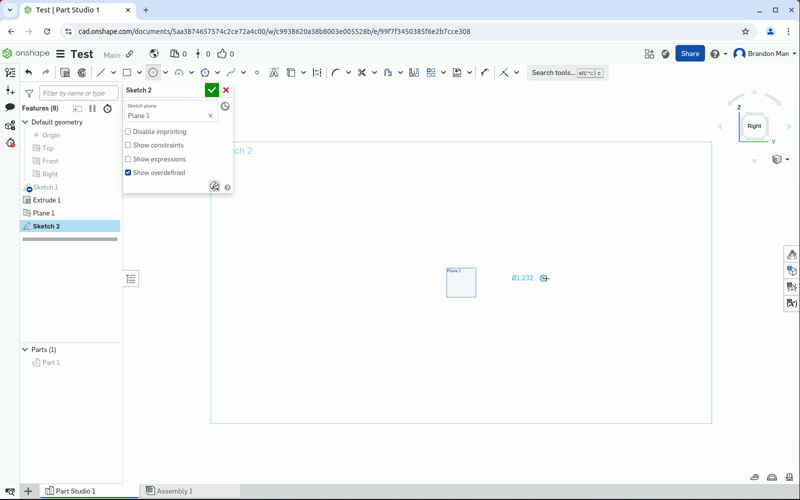
key(esc)
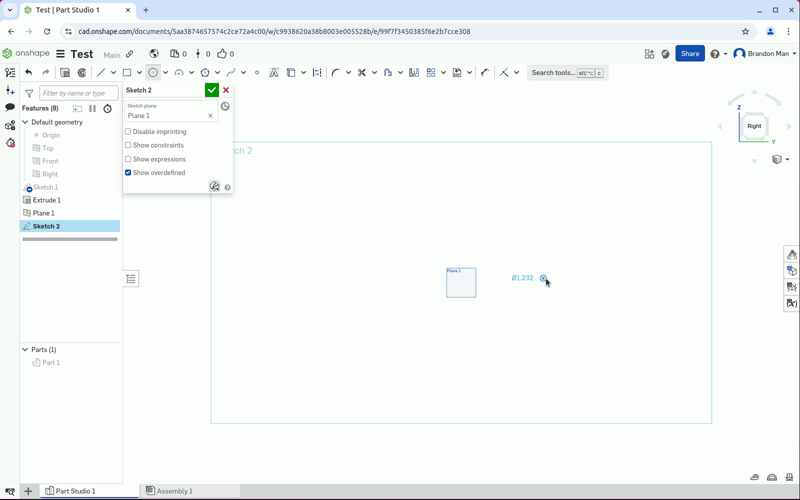
mouse_move(543, 278)
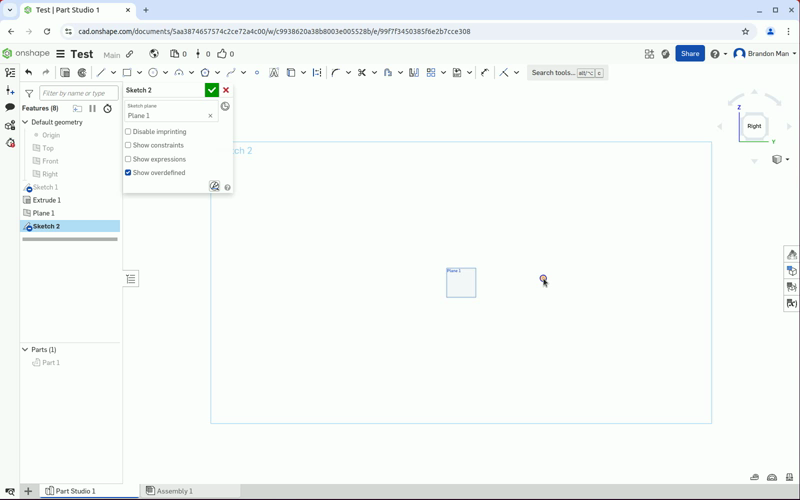
scroll(6)
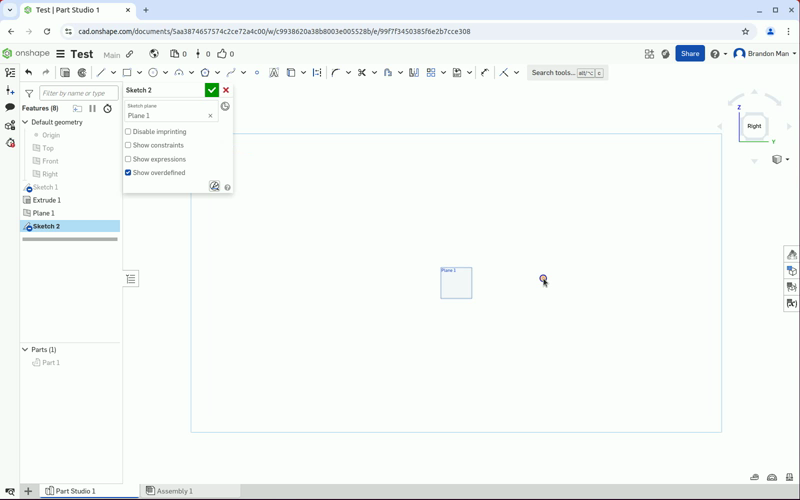
scroll(6)
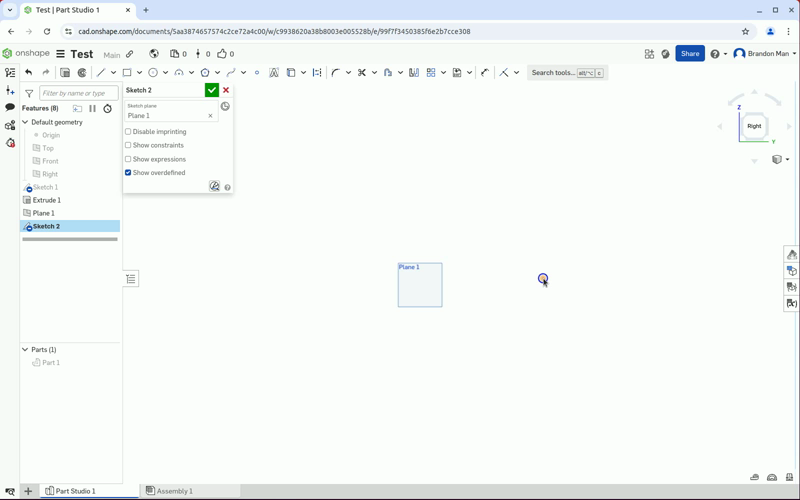
scroll(6)
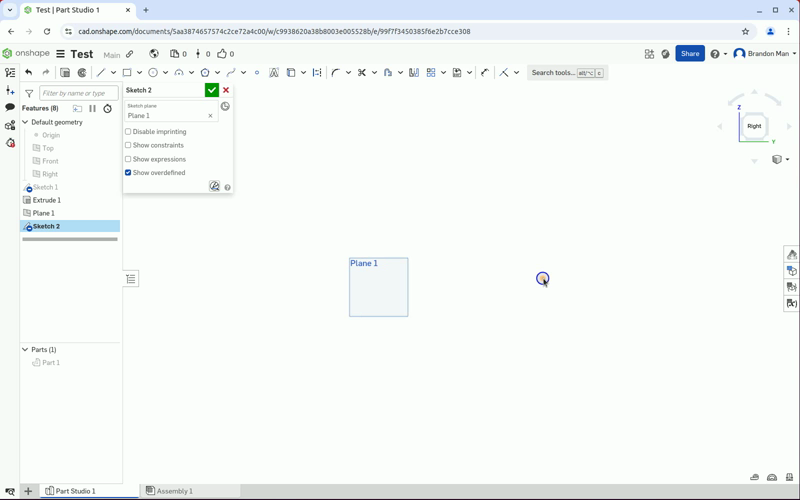
scroll(6)
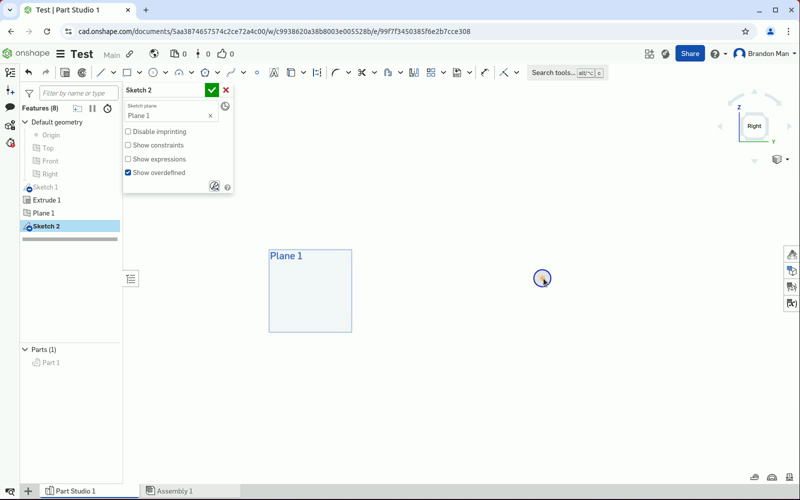
scroll(6)
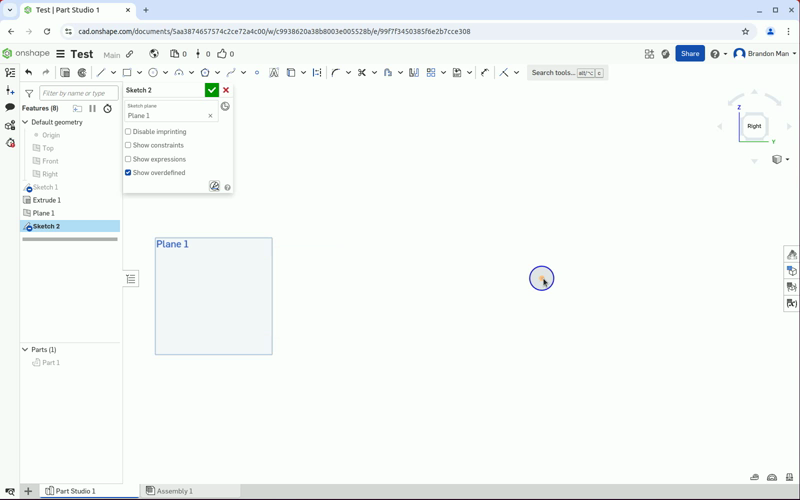
scroll(6)
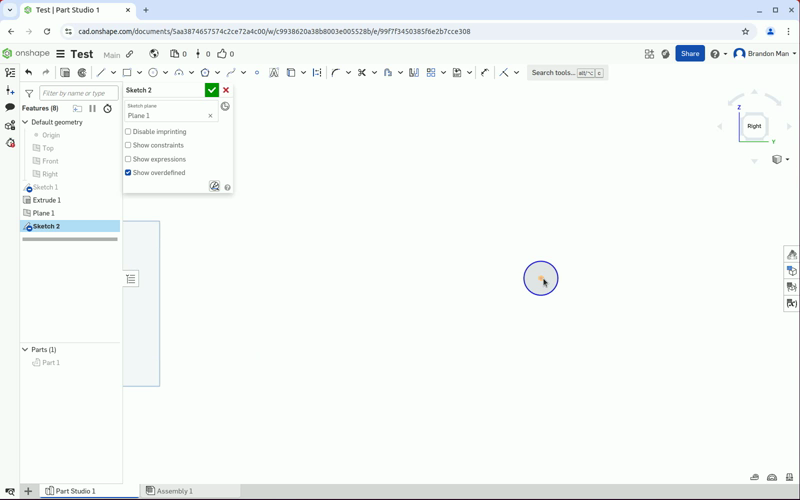
scroll(6)
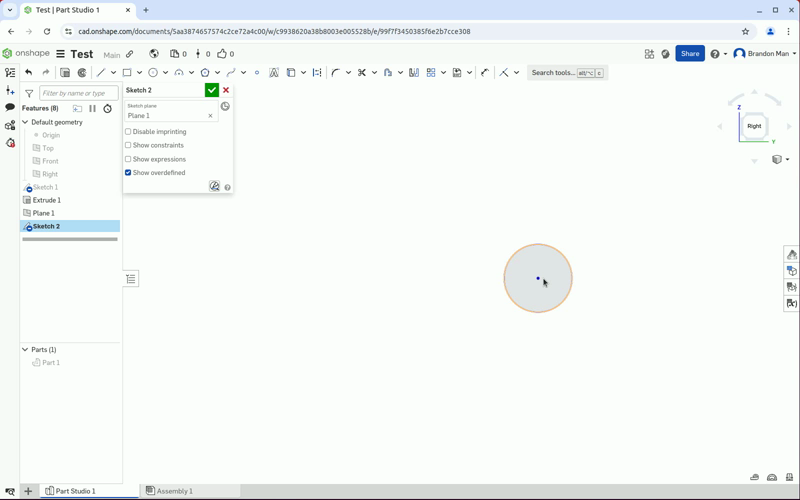
click(543, 278)
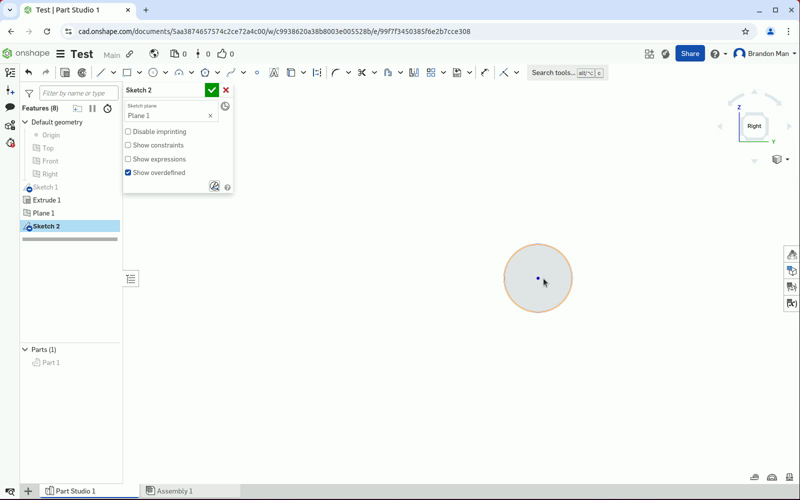
scroll(-6)
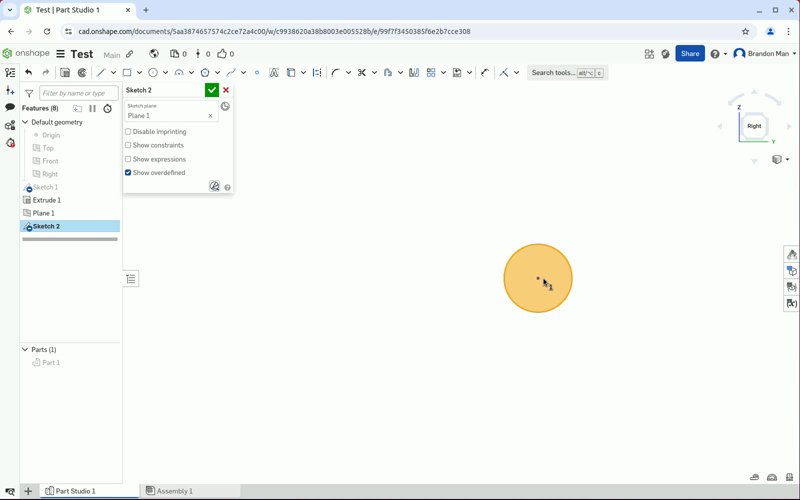
scroll(-6)
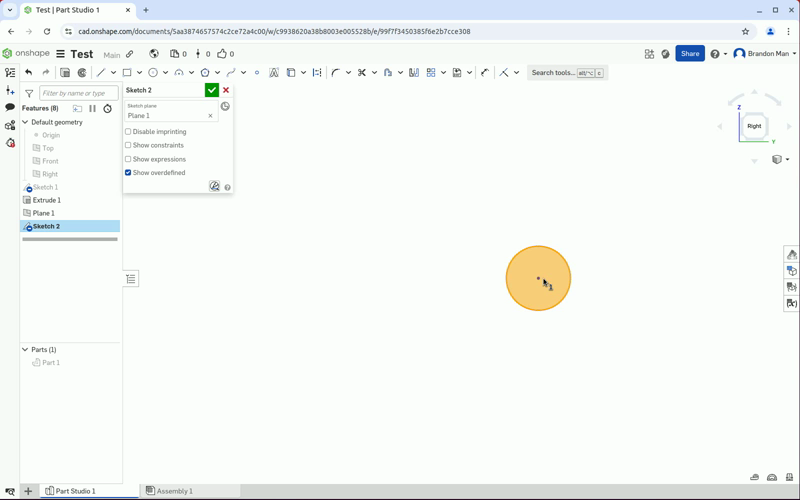
scroll(-6)
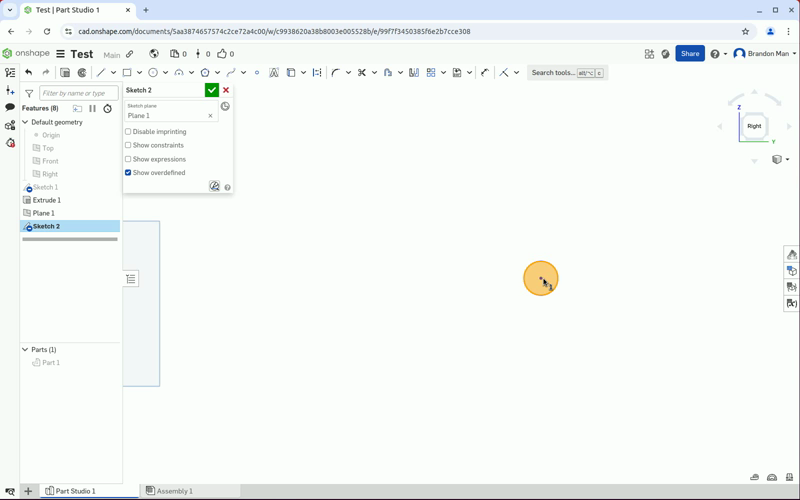
scroll(-6)
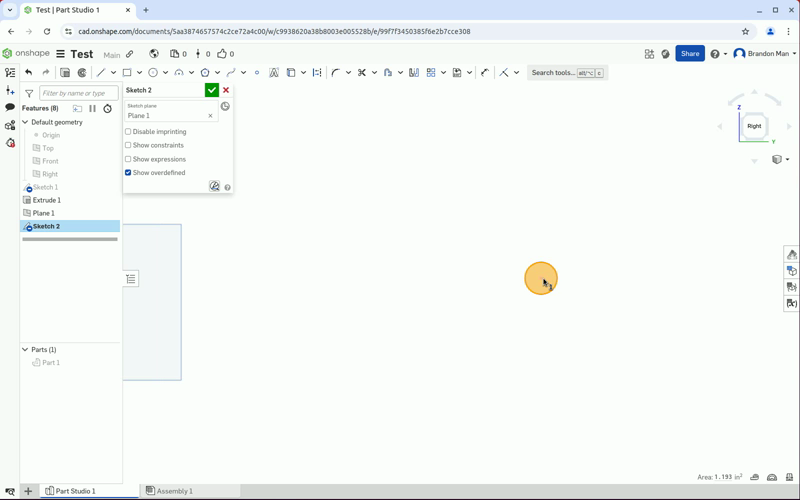
scroll(-6)
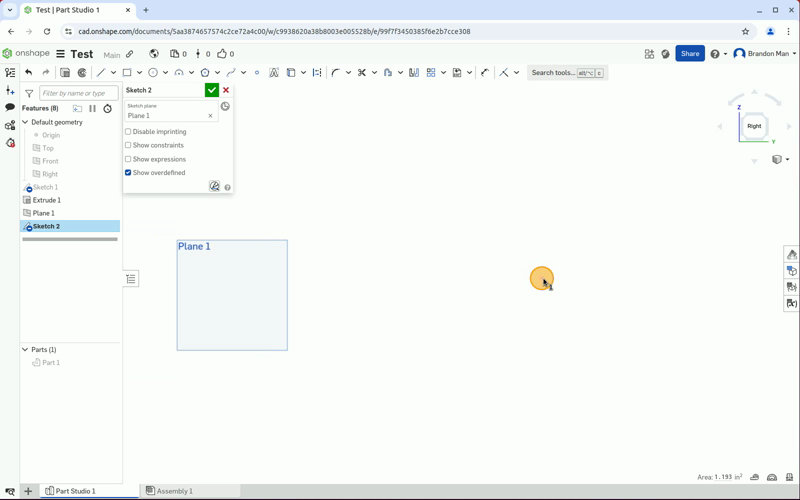
scroll(-6)
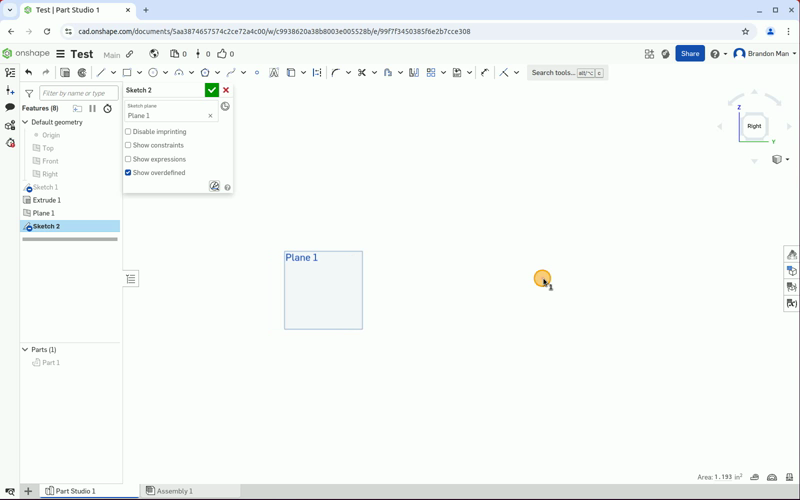
scroll(-6)
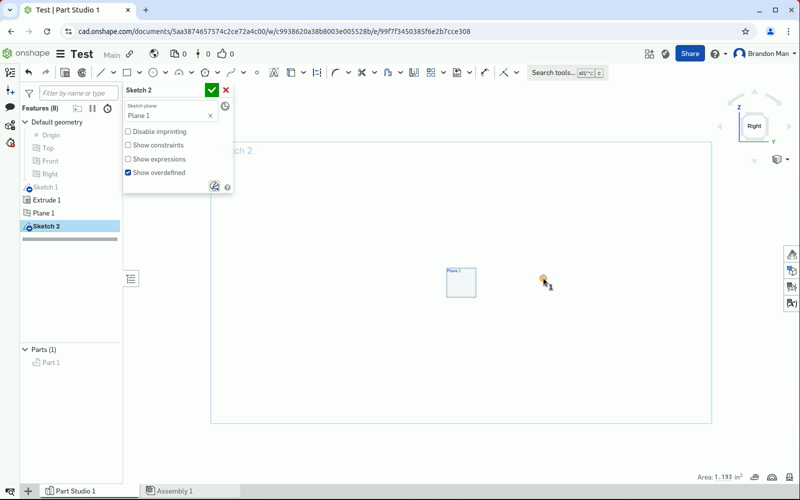
mouse_move(73, 352)
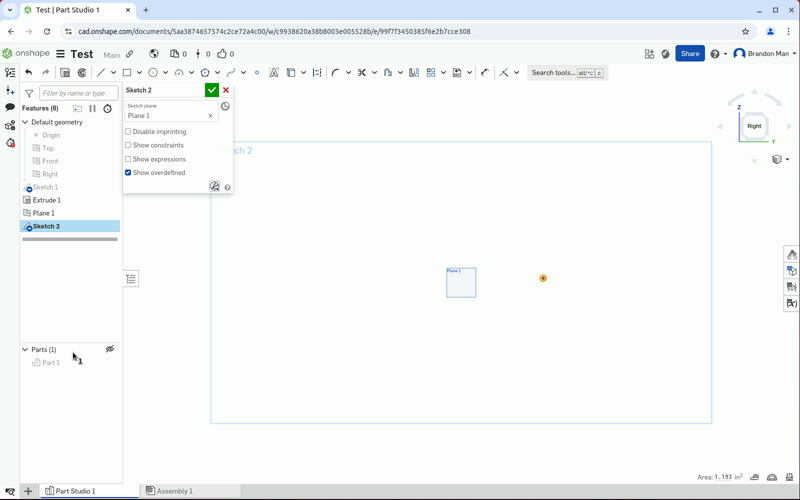
key(shift+y)
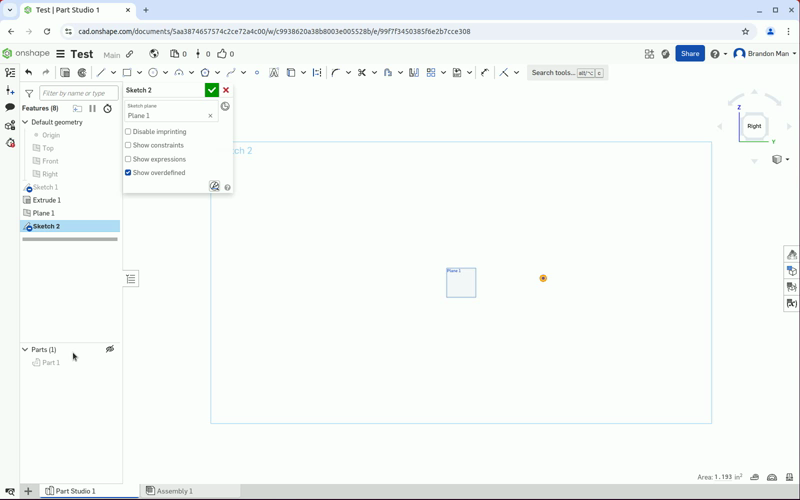
key(shift+e)
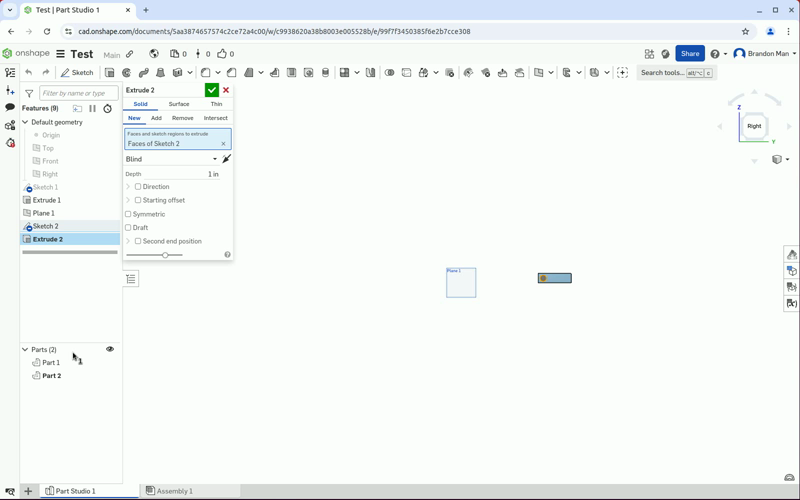
mouse_move(143, 106)
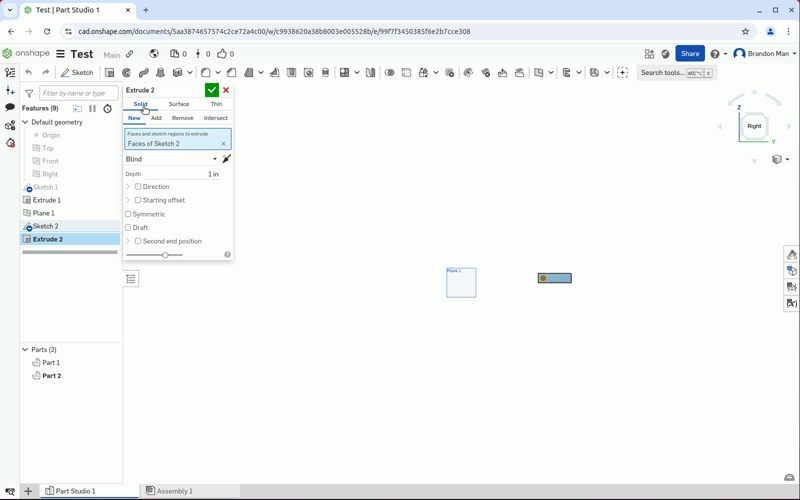
click(143, 106)
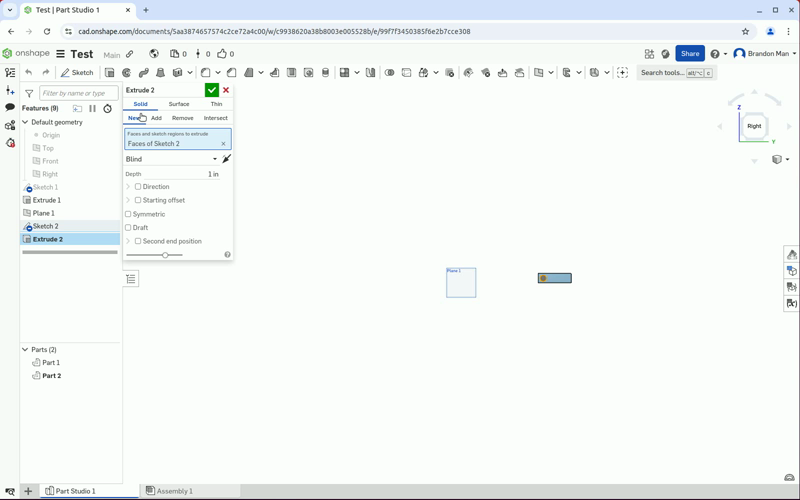
mouse_move(137, 120)
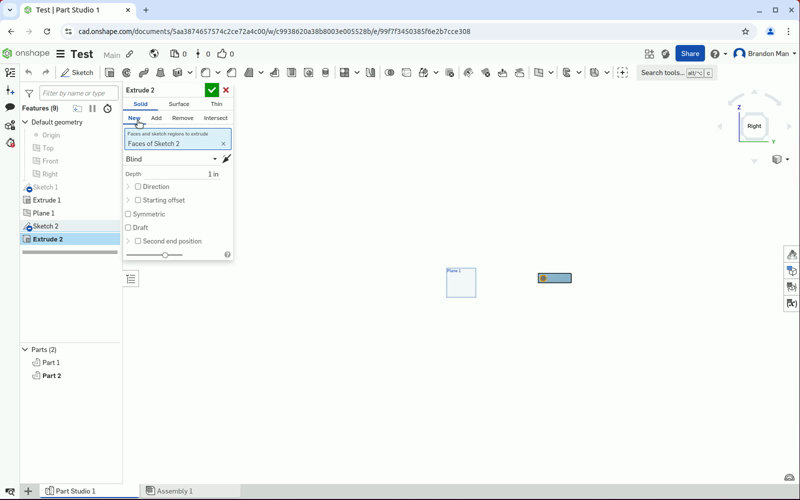
click(137, 120)
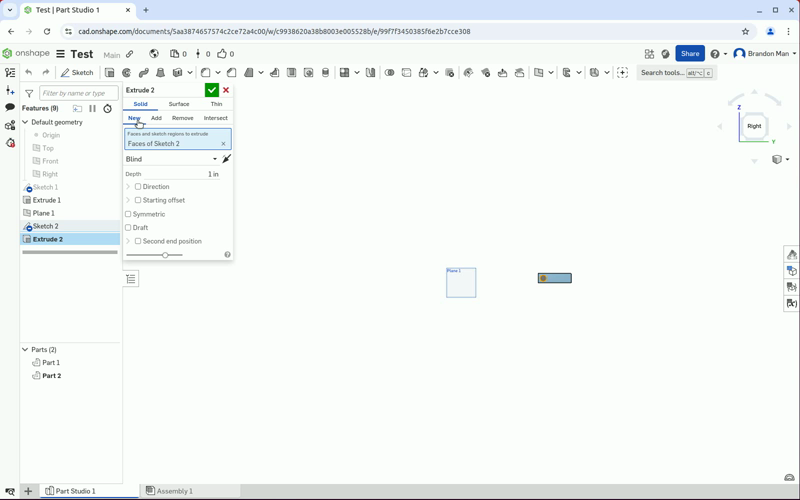
key(tab, 4)
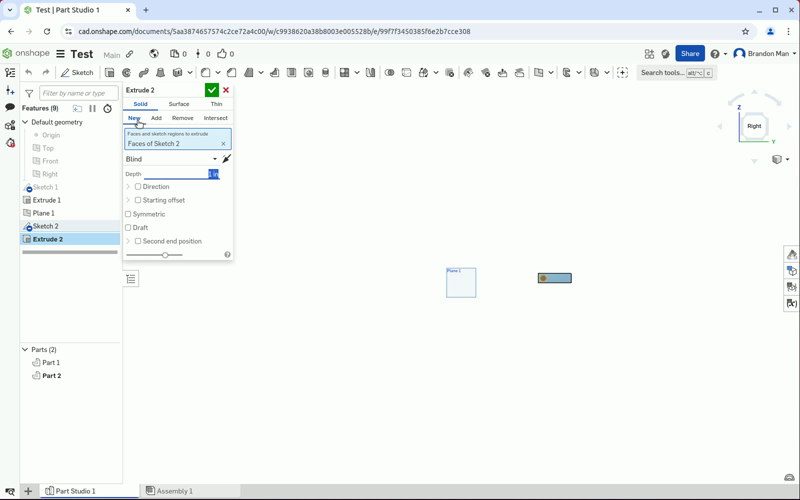
text(0.722)
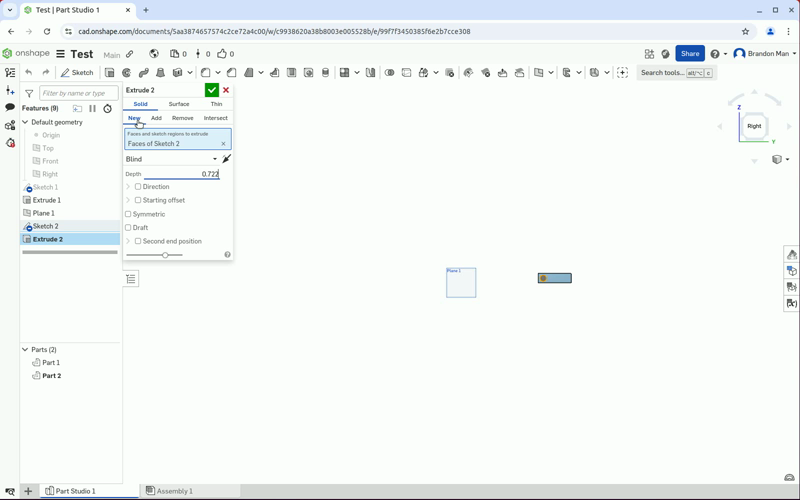
key(enter)
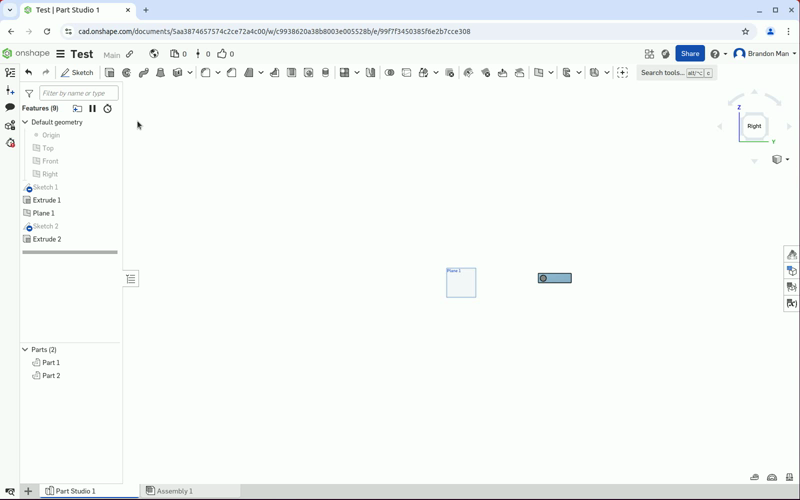
key(shift+h)
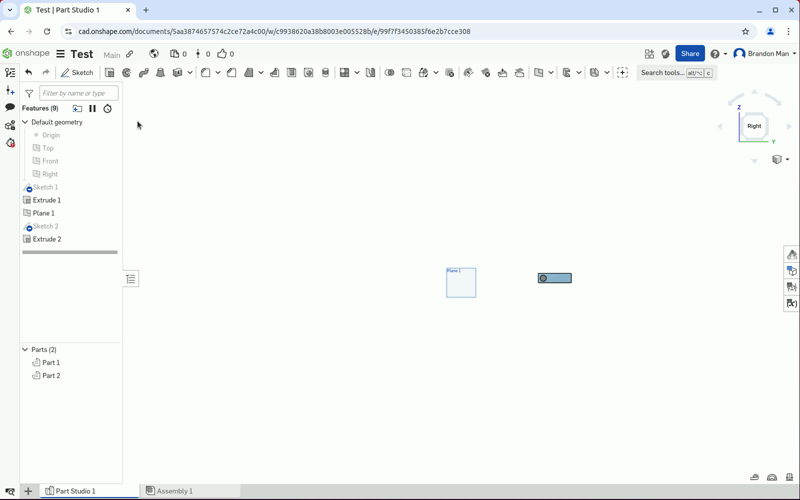
key(shift+h)
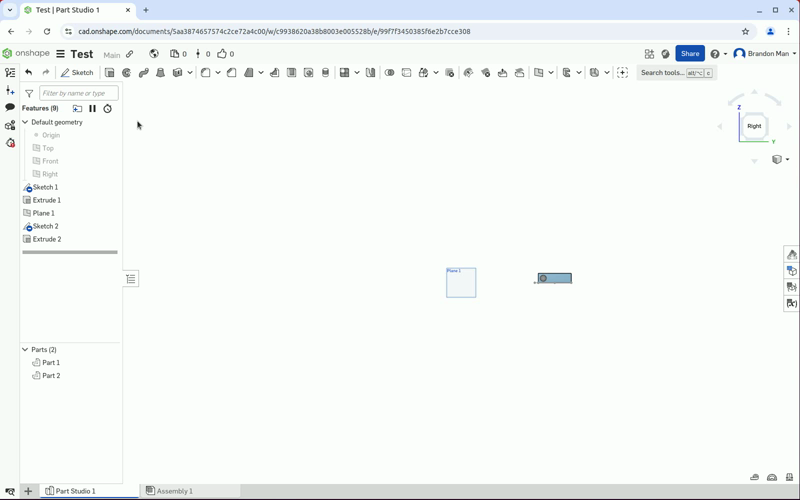
key(shift+7)
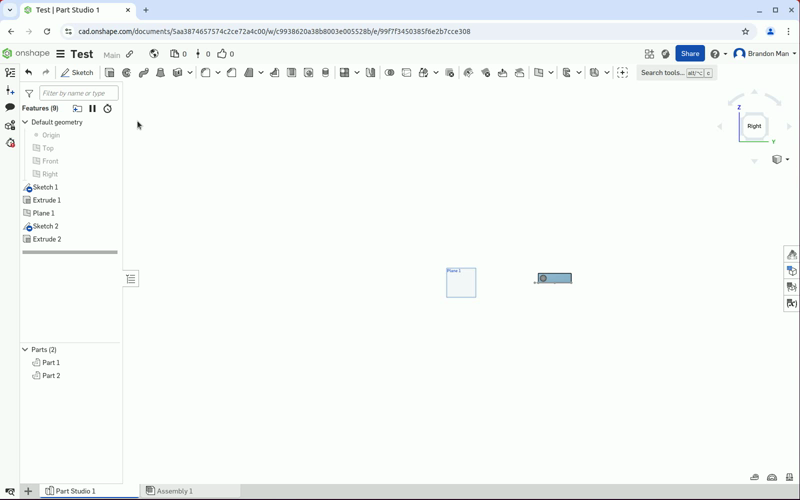
key(right, 2)
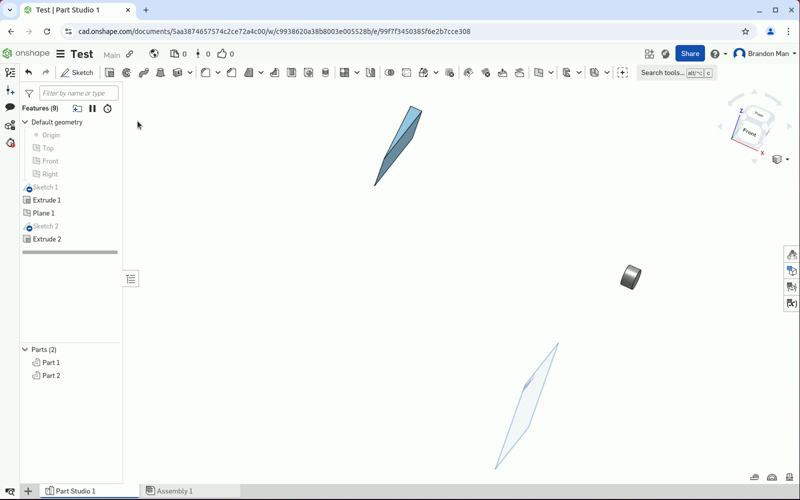
key(down, 2)
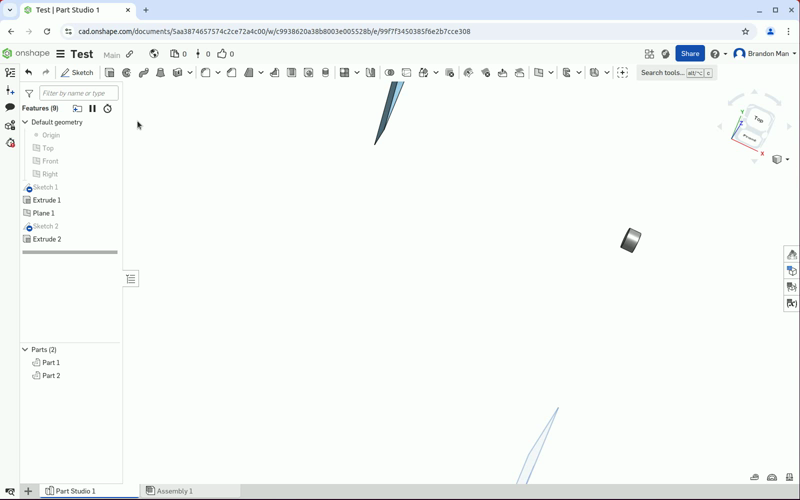
key(up, 2)
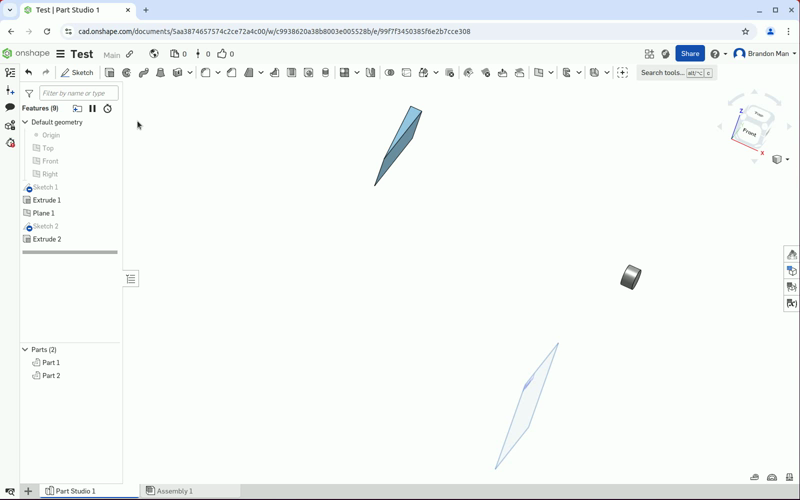
key(left, 2)
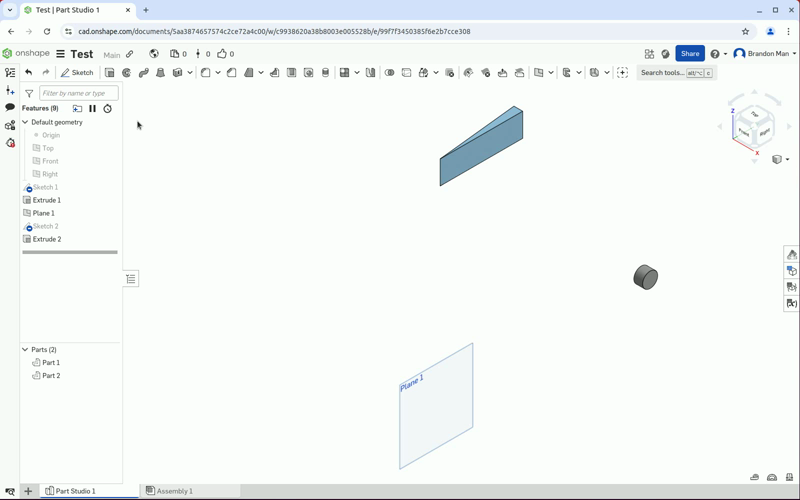
mouse_move(73, 189)
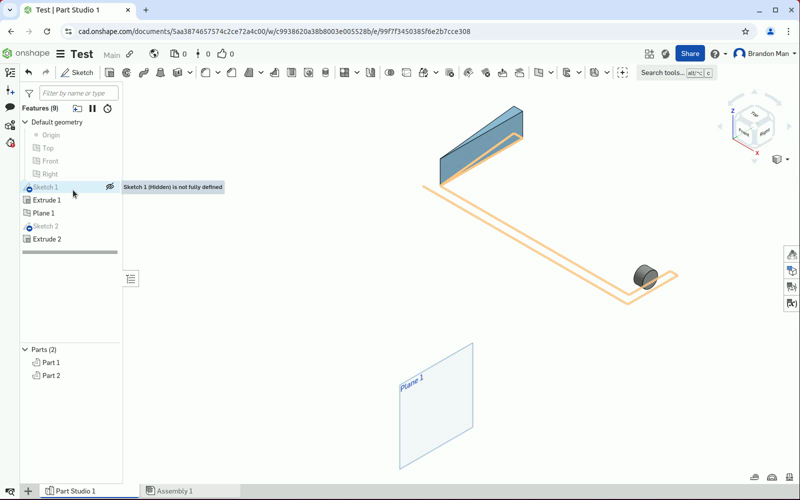
click(73, 189)